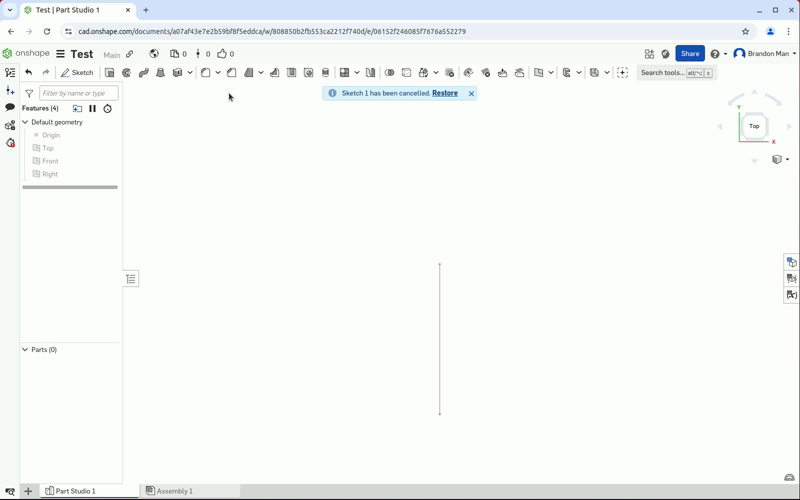
key(shift+h)
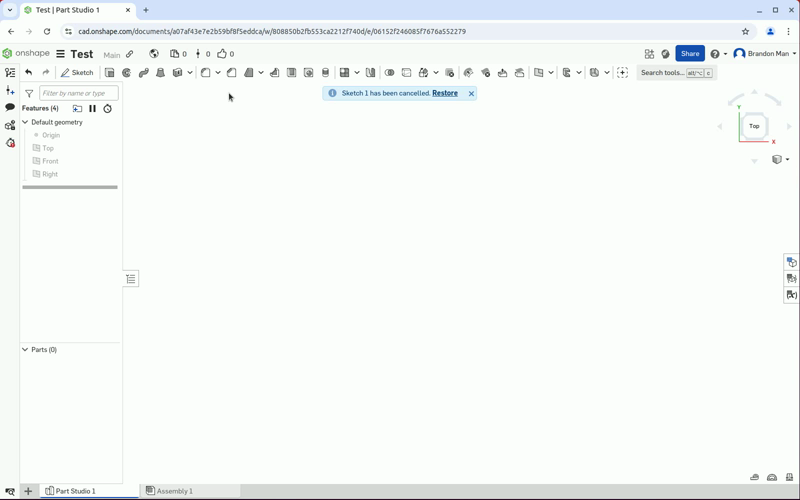
mouse_move(73, 352)
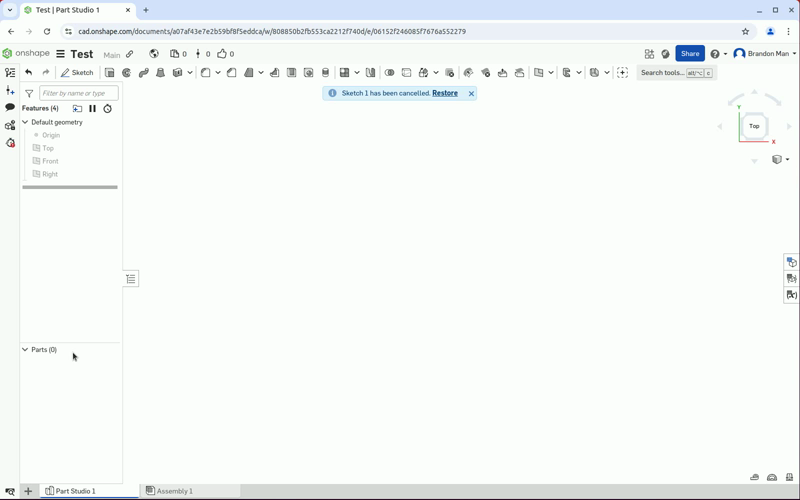
key(y)
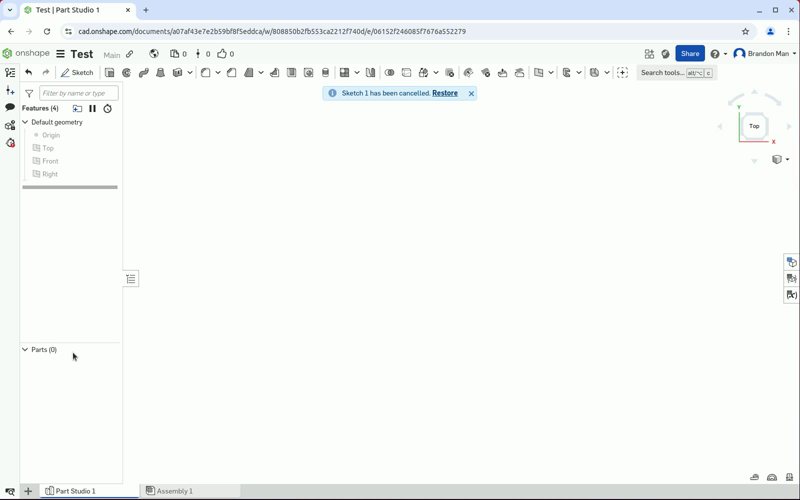
key(shift+p)
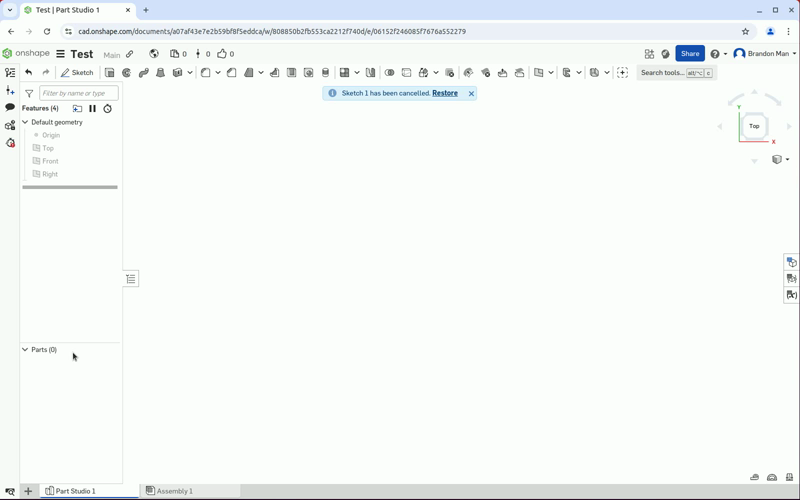
key(space)
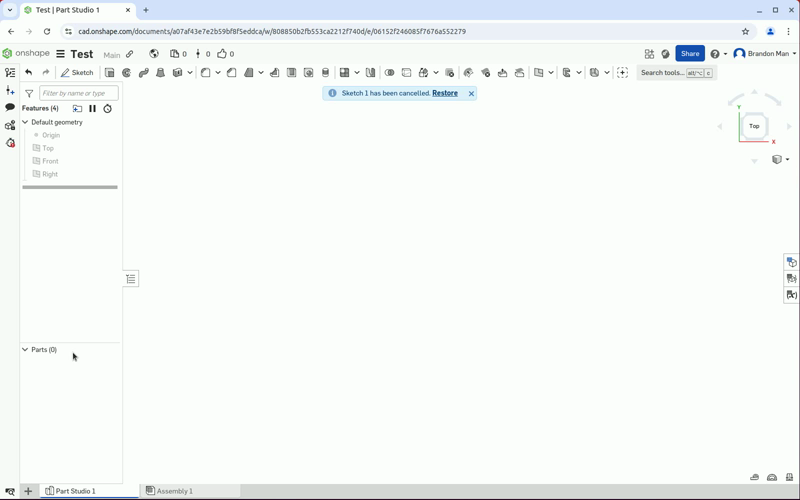
key_down(shift)
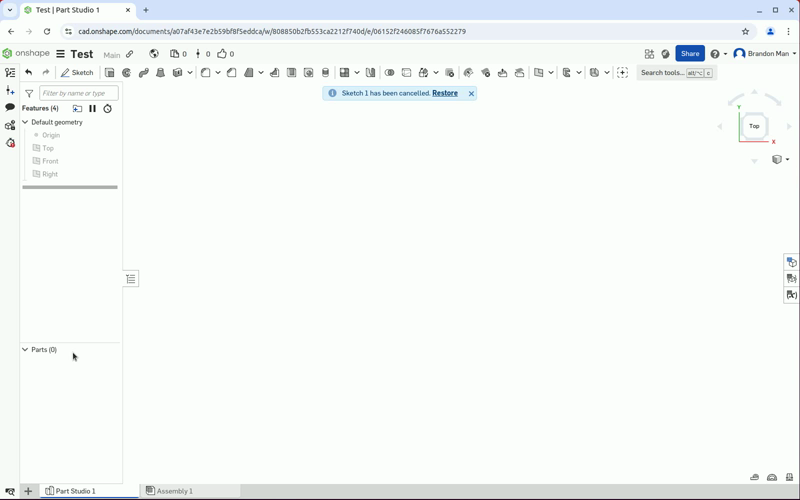
key(up)
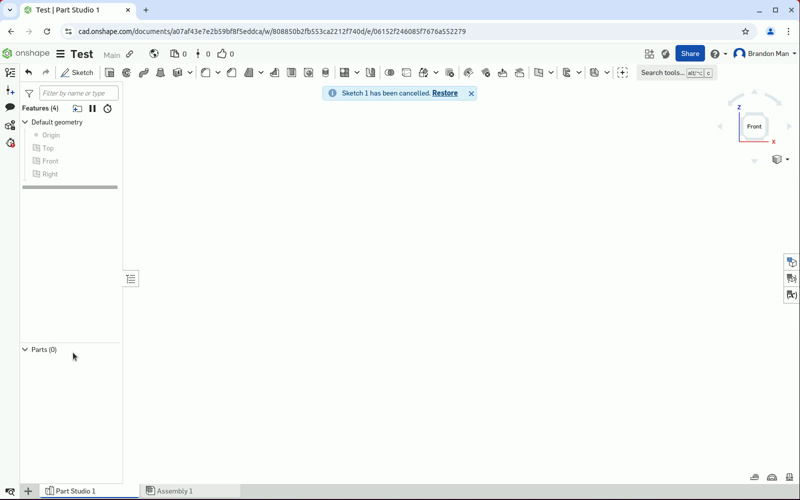
key_up(shift)
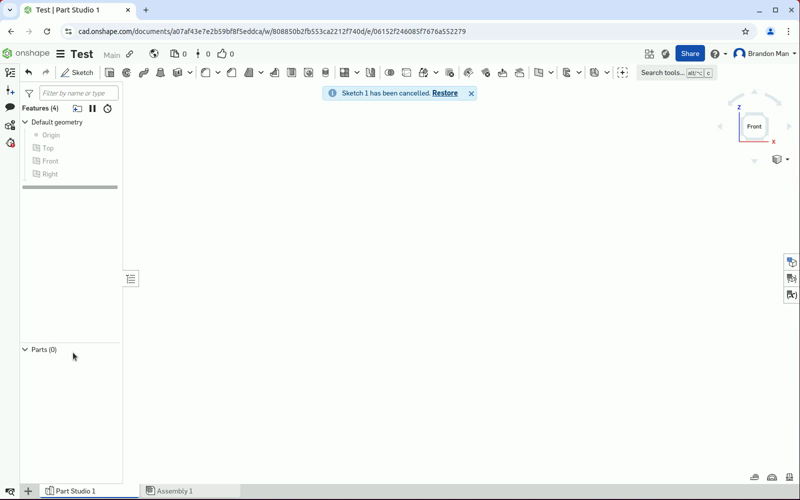
mouse_move(73, 352)
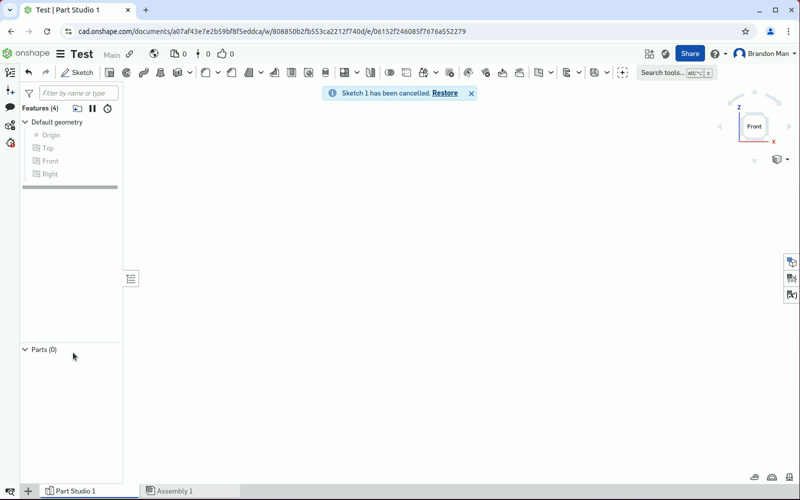
key(shift+y)
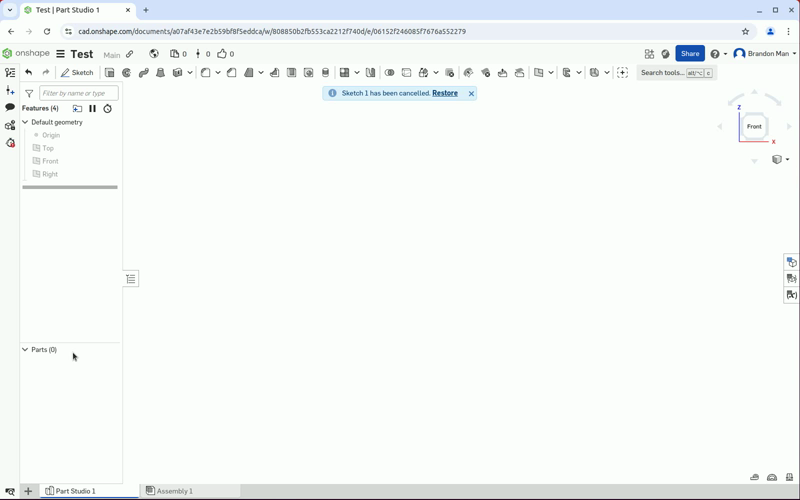
key(shift+s)
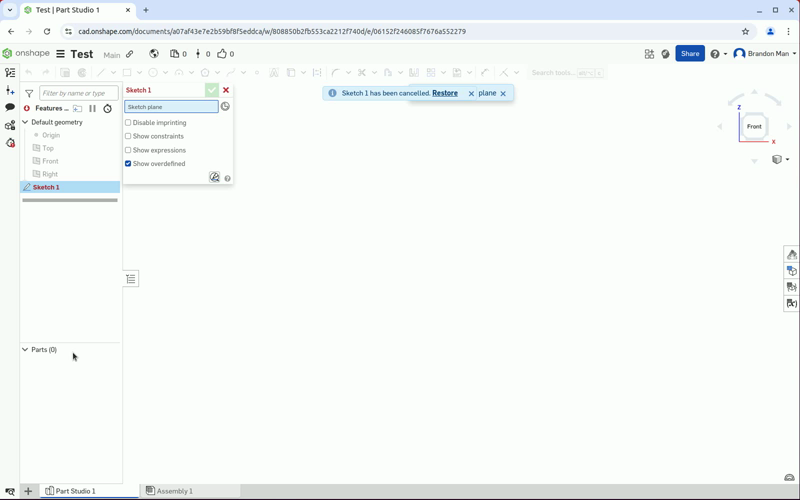
mouse_move(73, 163)
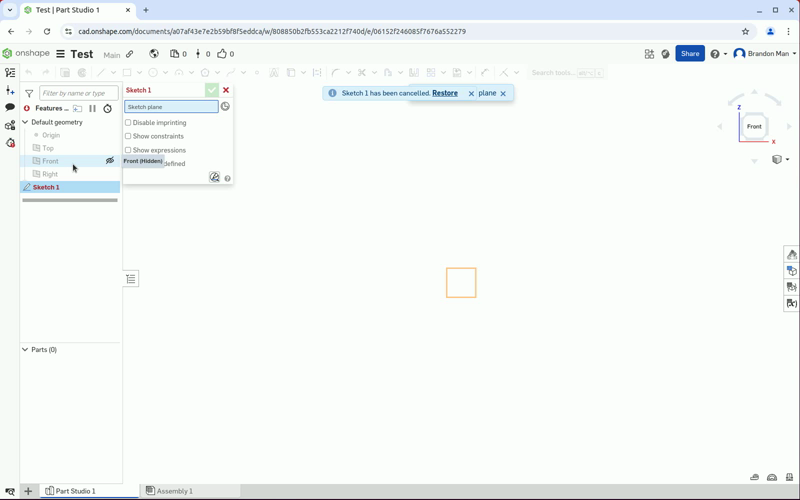
click(73, 163)
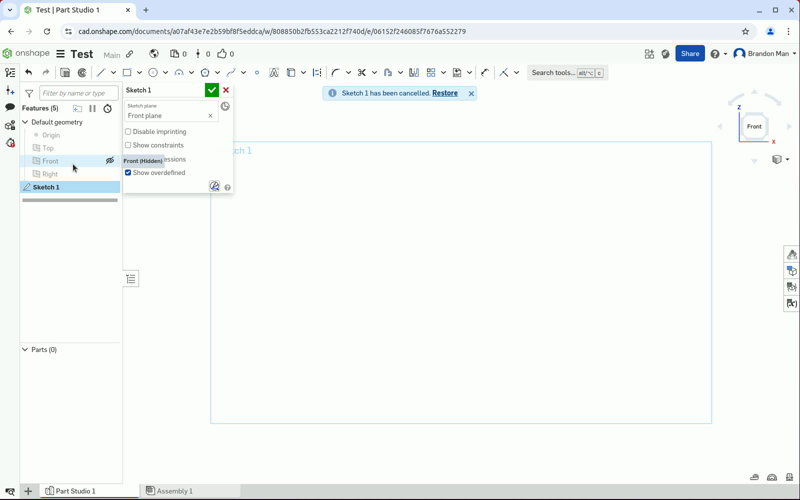
mouse_move(73, 352)
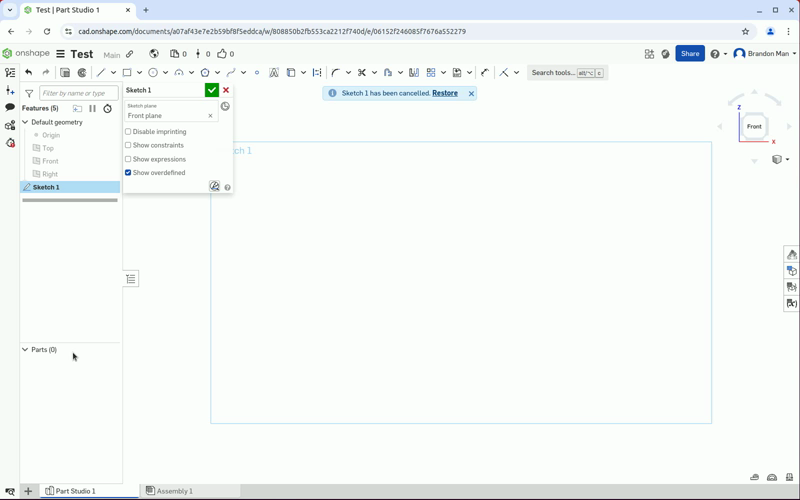
key(y)
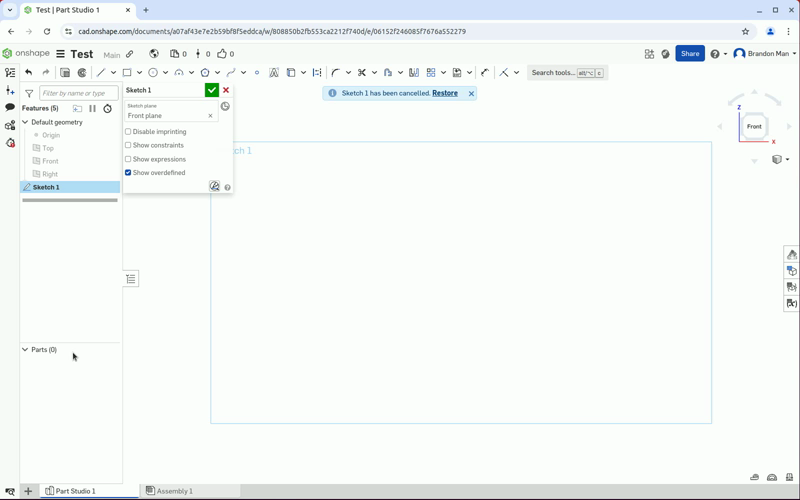
key(l)
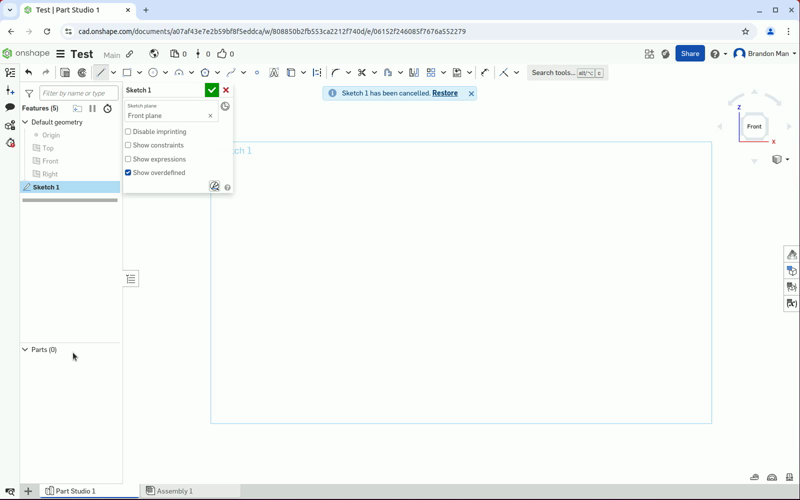
key_down(shift)
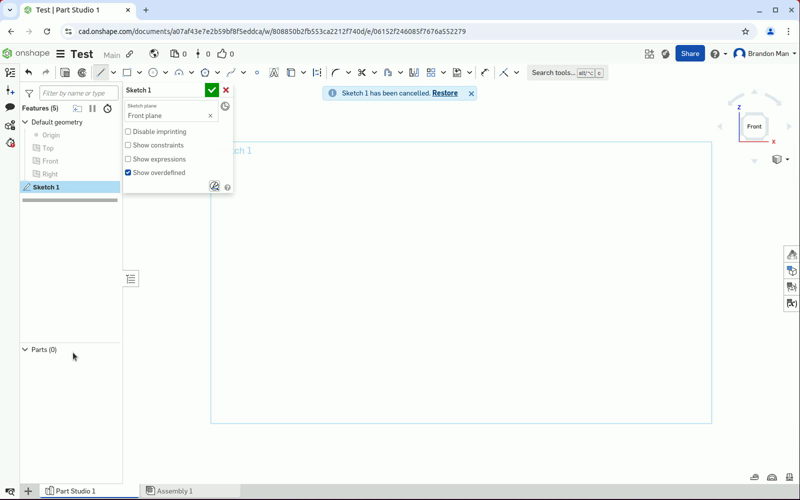
mouse_move(385, 339)
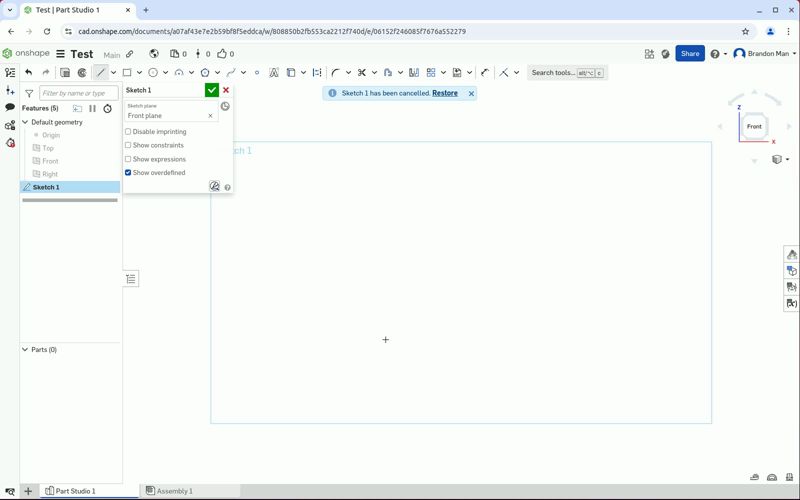
click(385, 339)
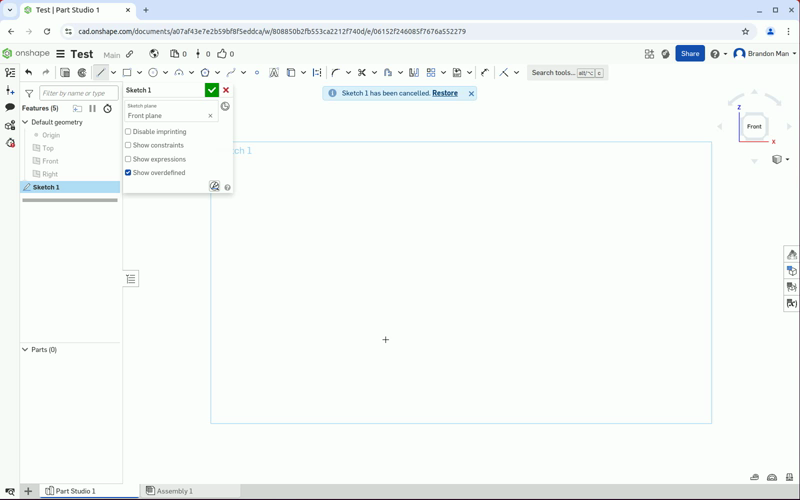
key_up(shift)
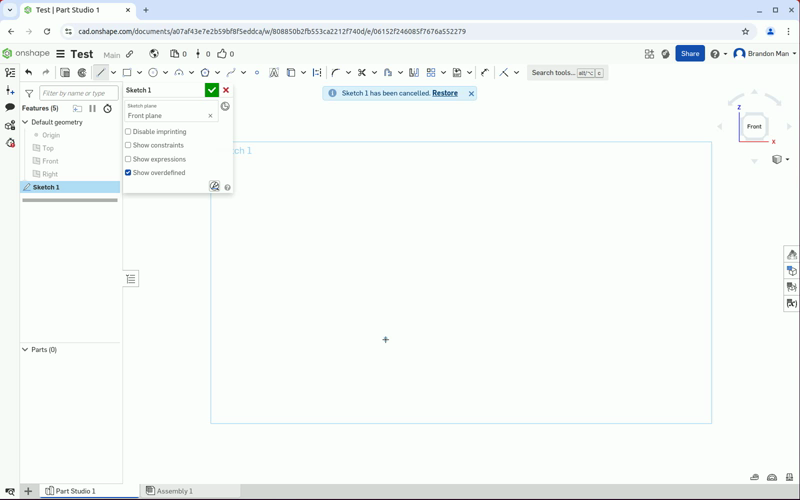
key_down(shift)
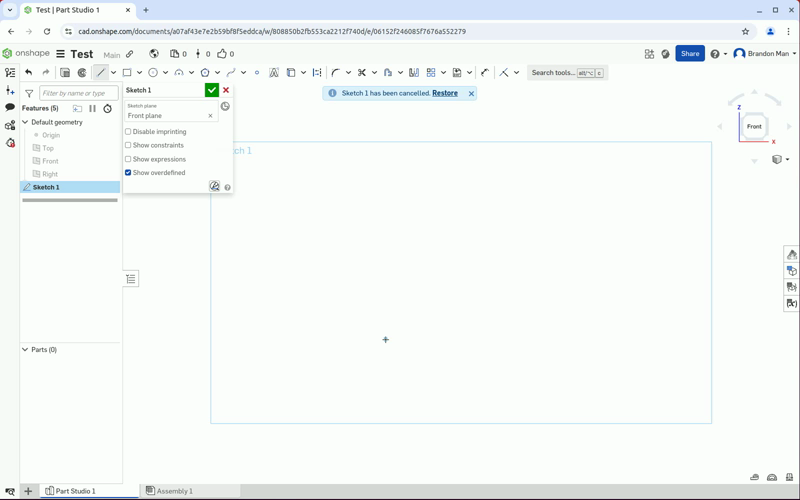
mouse_move(535, 339)
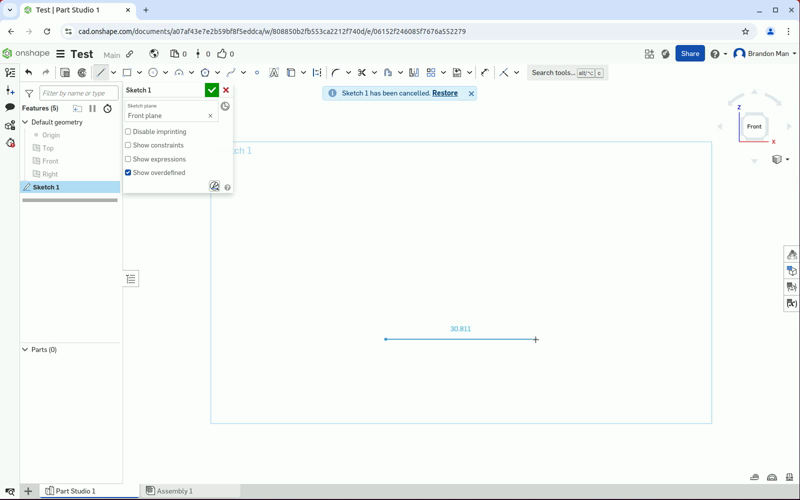
click(535, 339)
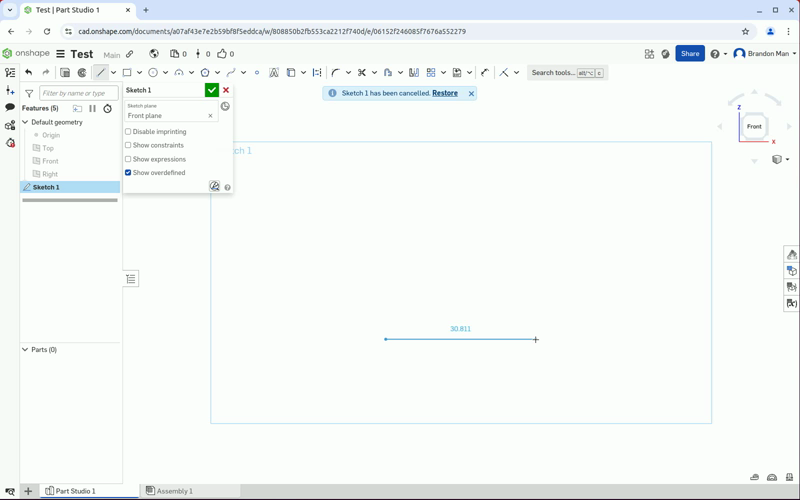
key_up(shift)
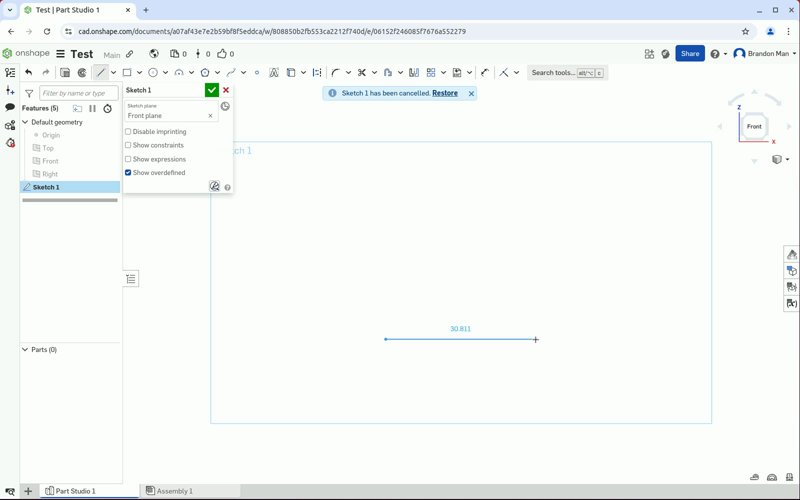
key_down(shift)
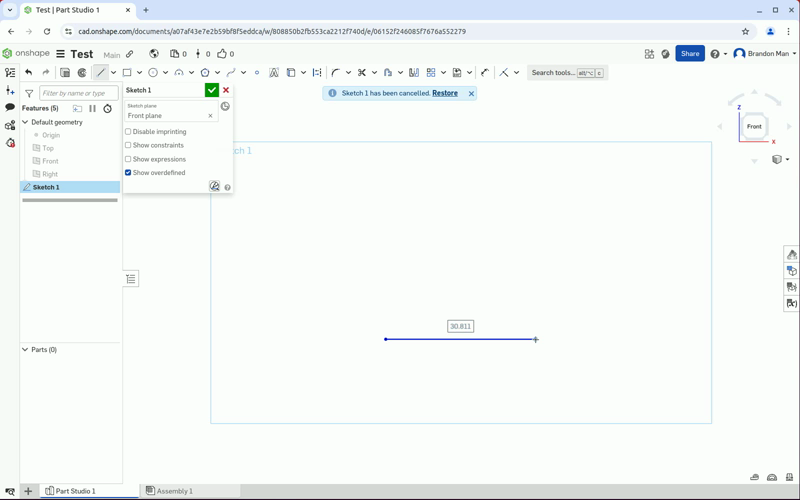
mouse_move(535, 227)
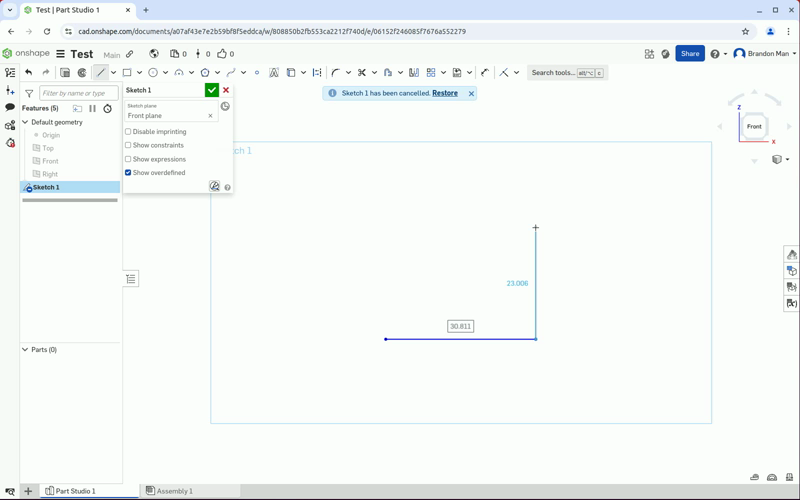
click(535, 227)
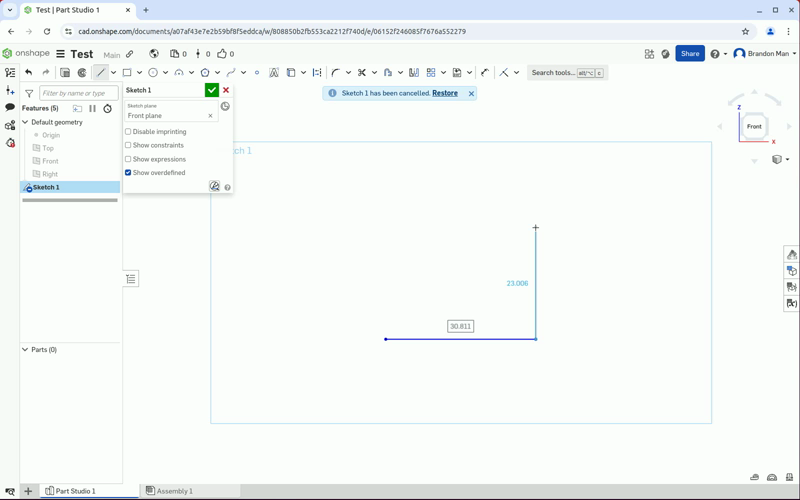
key_up(shift)
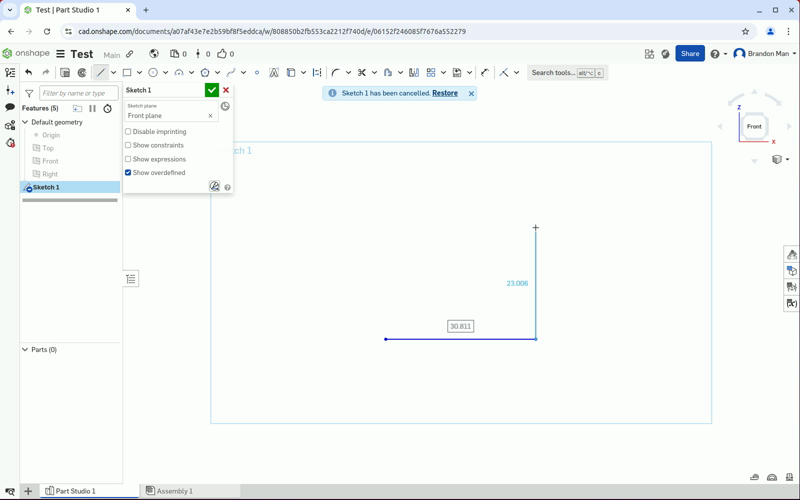
key_down(shift)
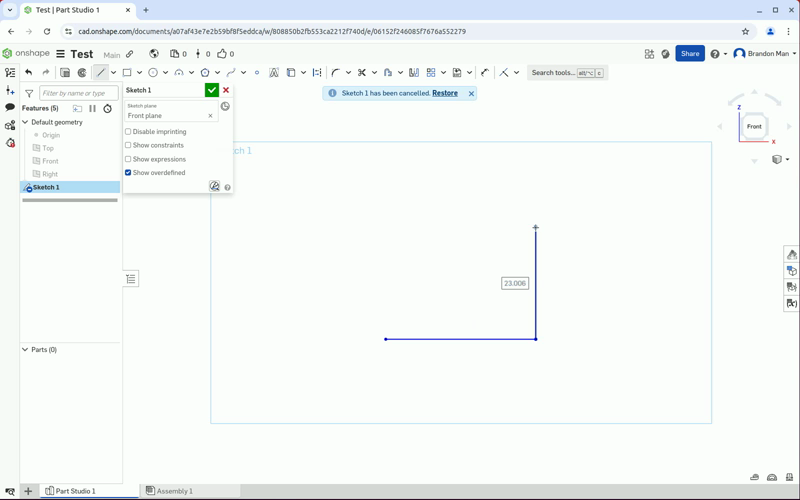
mouse_move(385, 227)
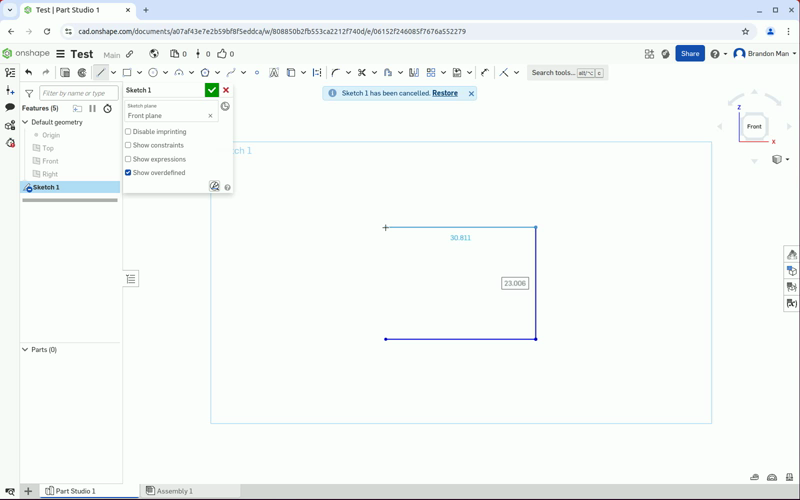
click(385, 227)
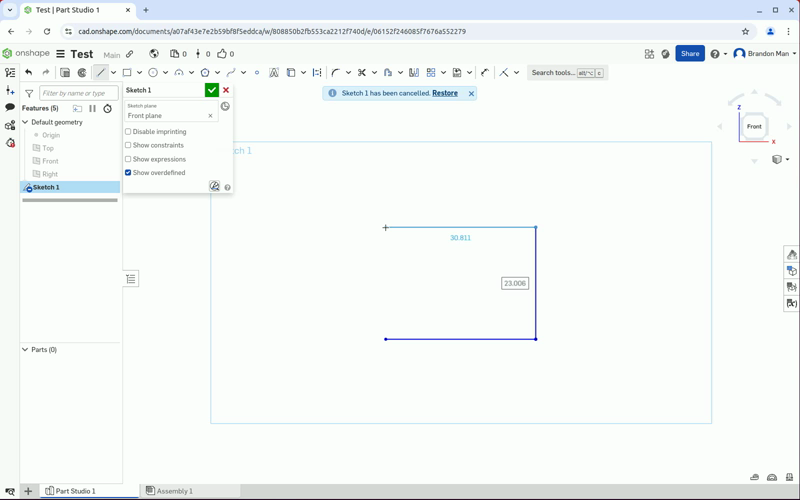
key_up(shift)
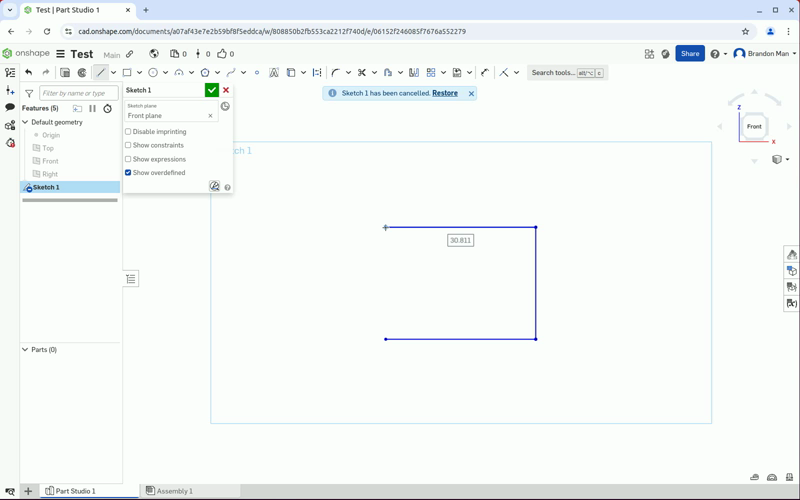
key_down(shift)
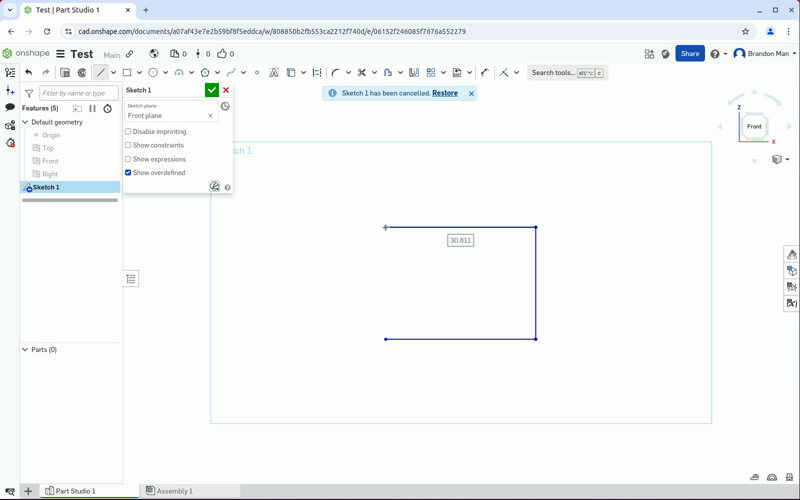
mouse_move(385, 339)
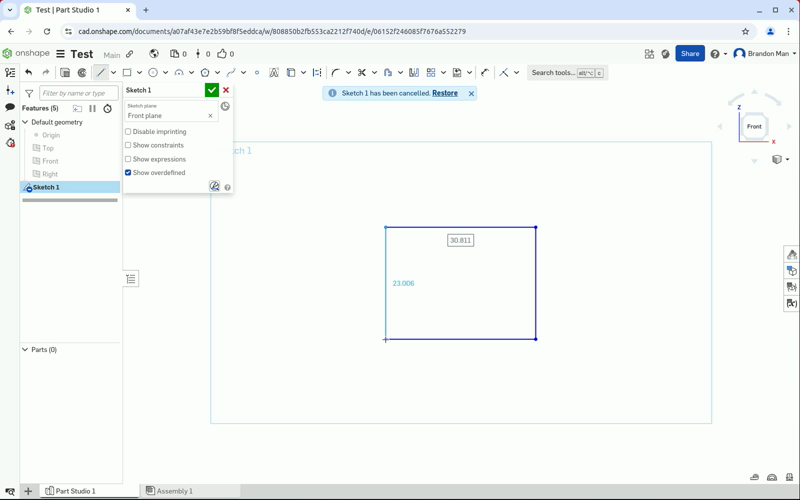
key_up(shift)
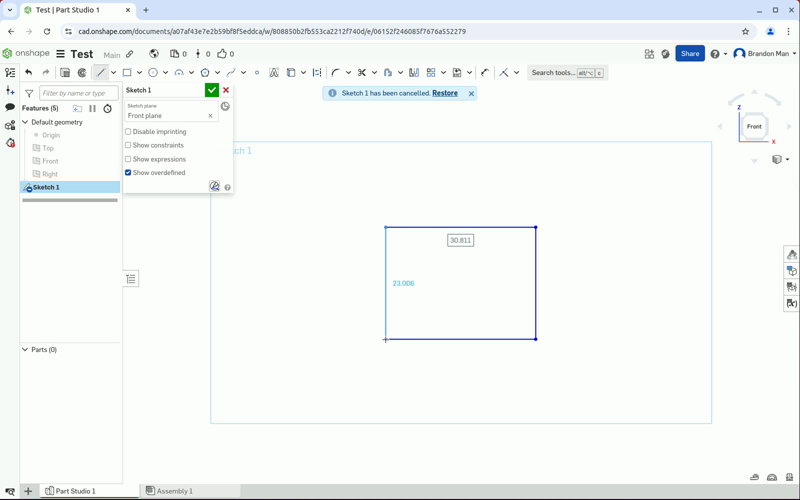
click(385, 339)
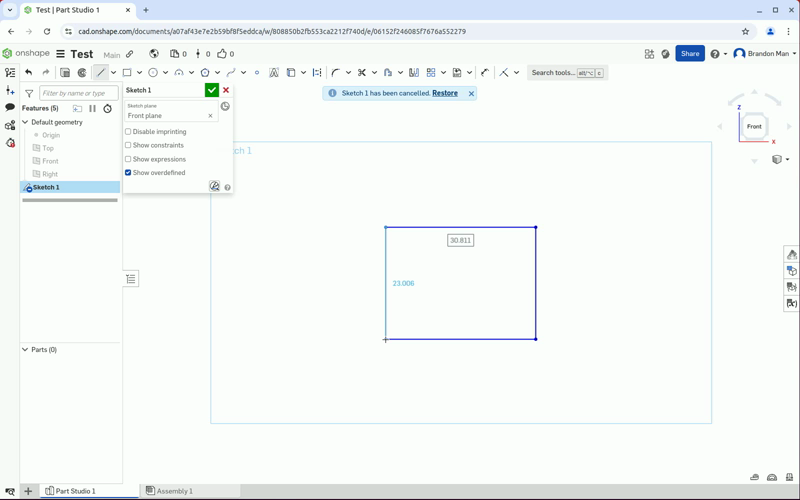
key(esc)
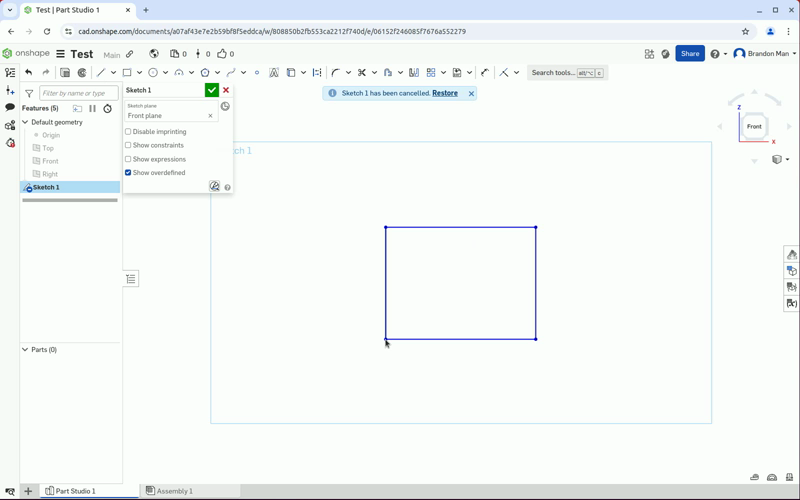
mouse_move(419, 300)
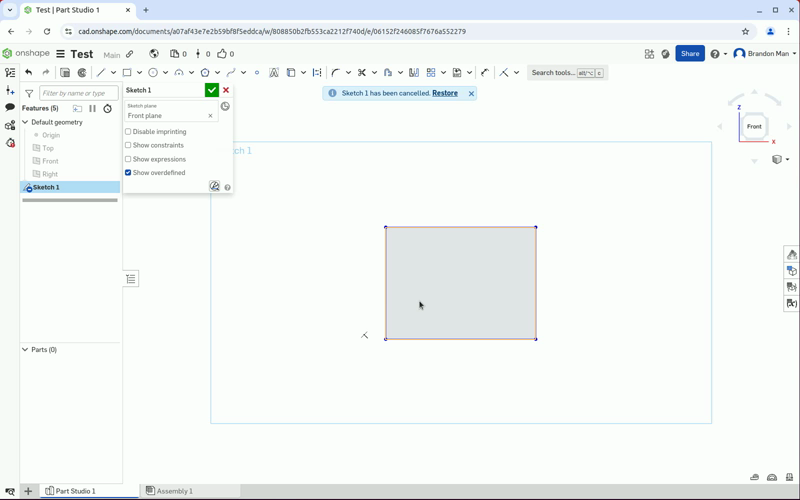
click(419, 300)
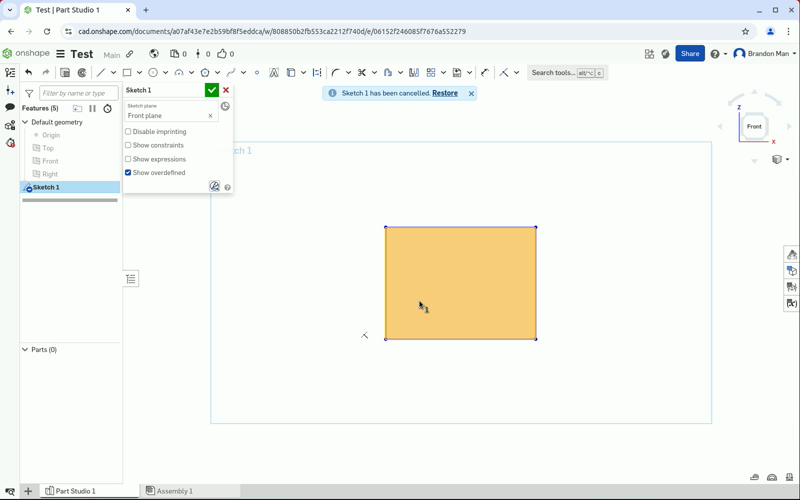
mouse_move(73, 352)
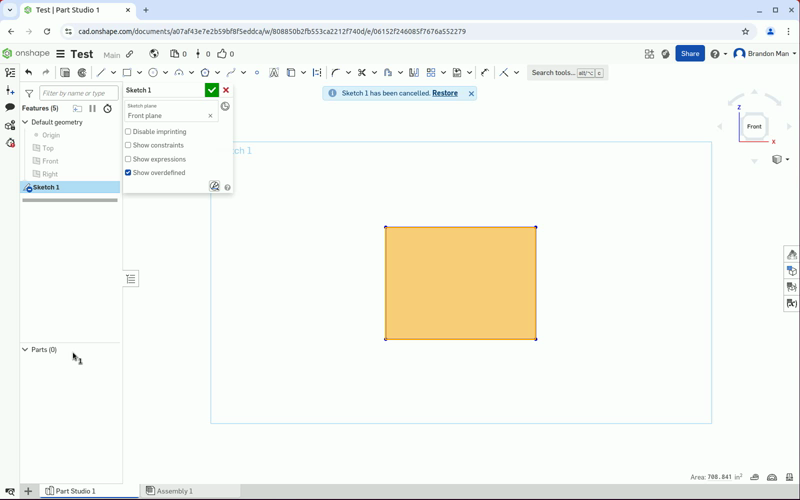
key(shift+y)
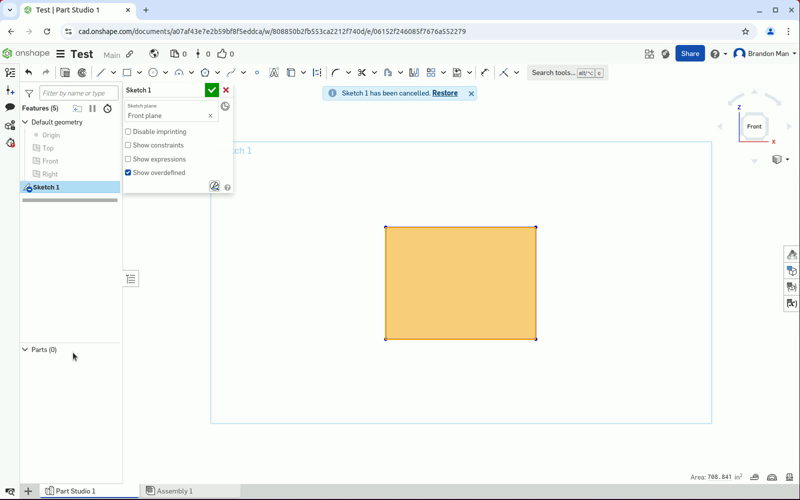
key(shift+e)
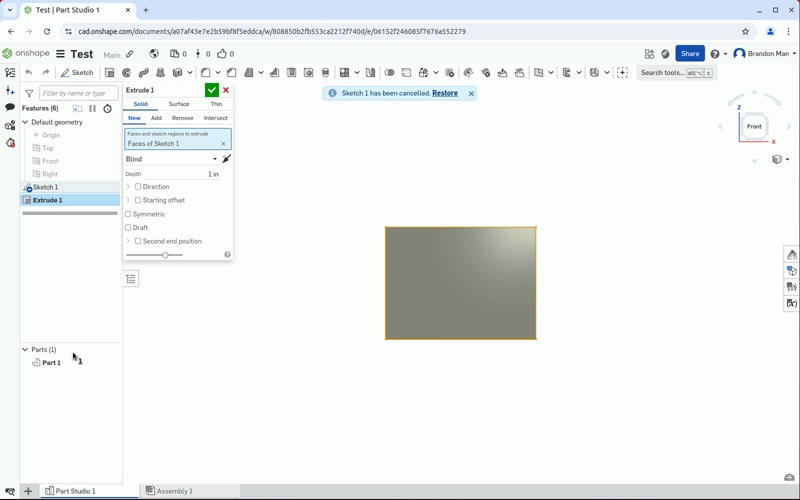
mouse_move(143, 106)
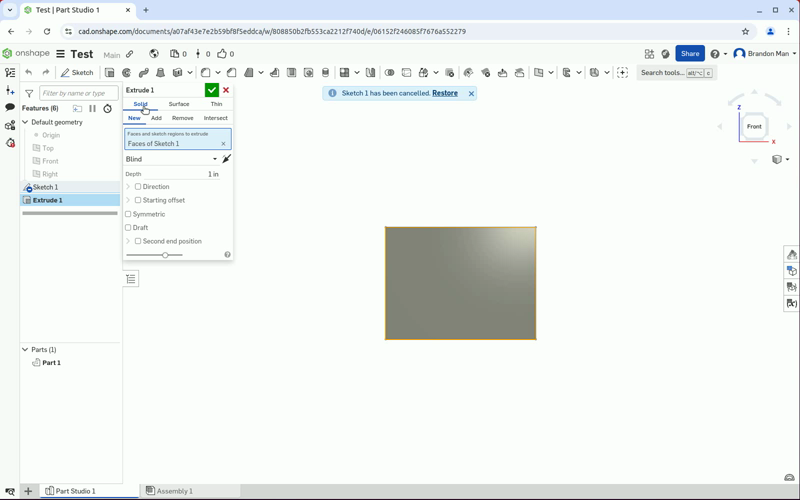
click(143, 106)
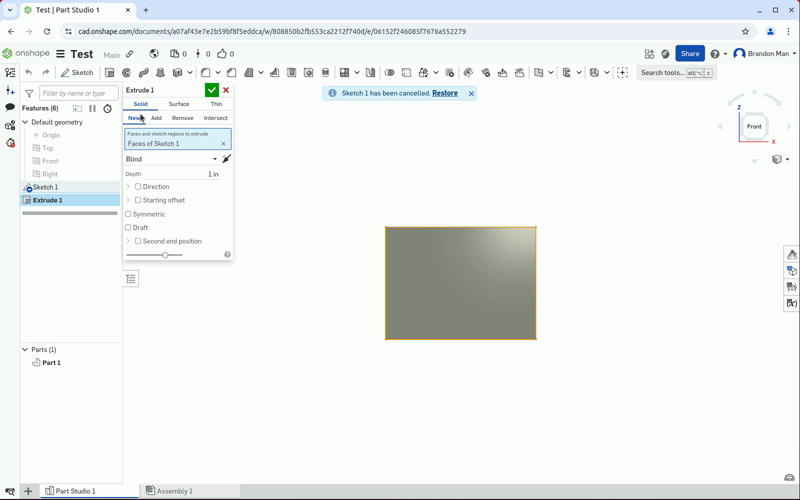
mouse_move(137, 120)
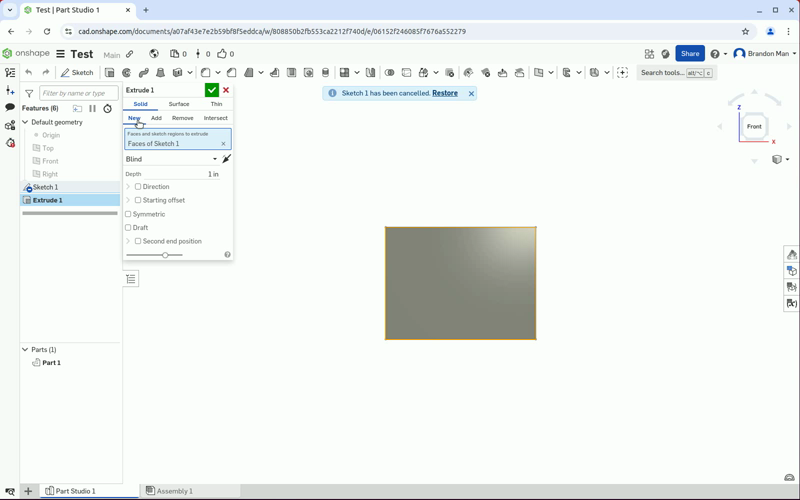
click(137, 120)
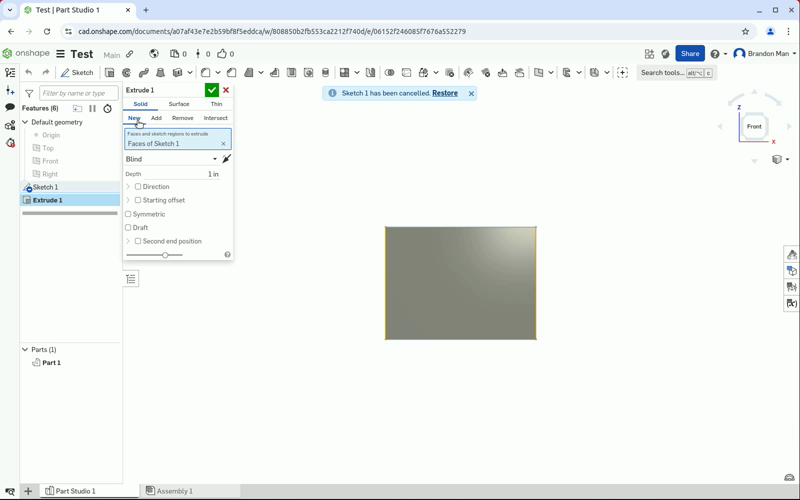
key(tab, 4)
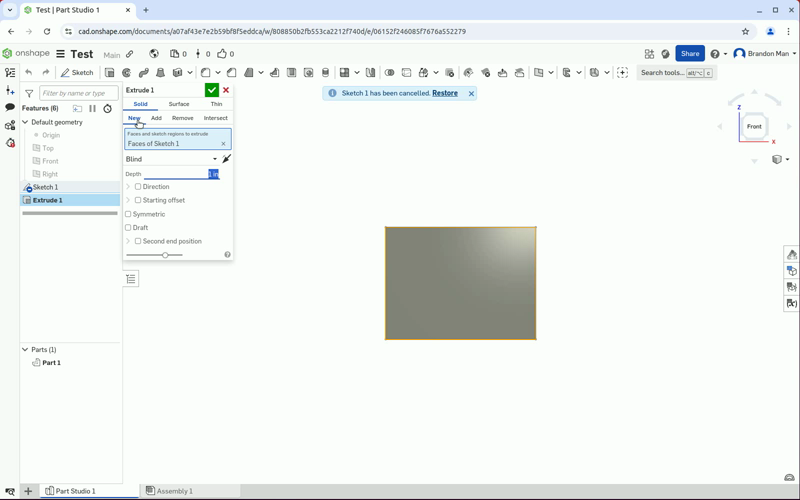
text(15.405)
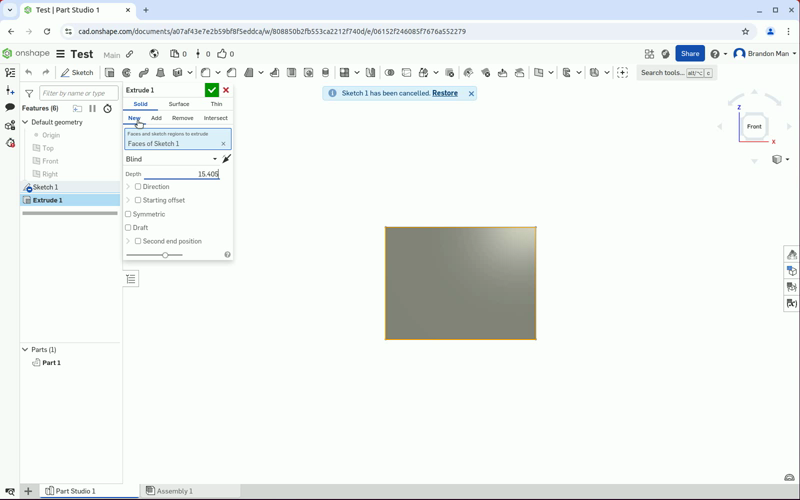
key(enter)
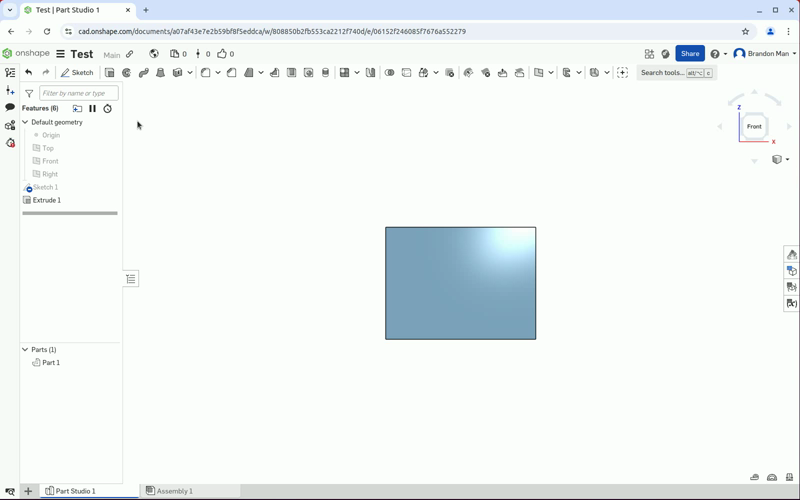
key(shift+h)
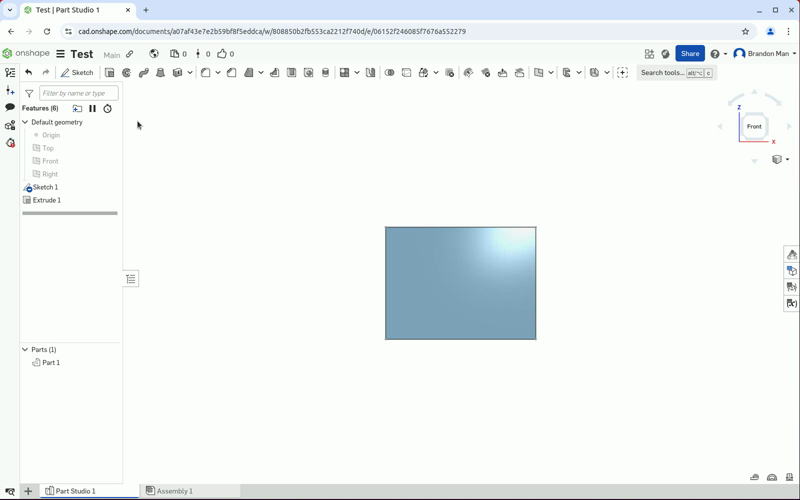
key(shift+h)
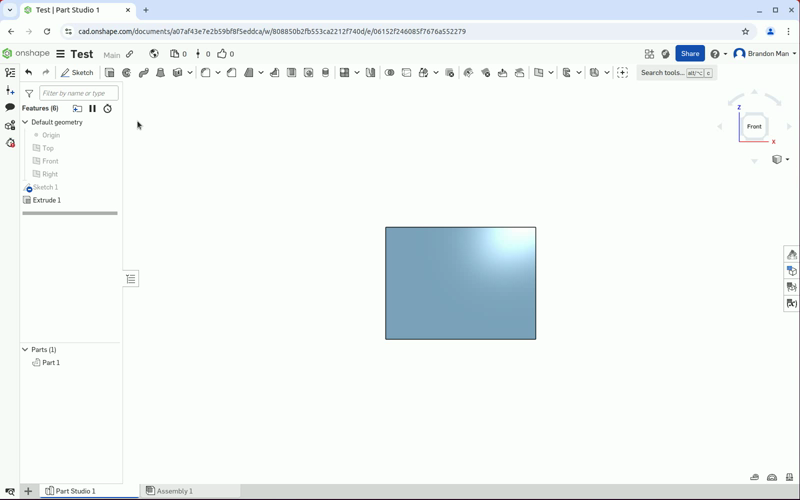
mouse_move(73, 189)
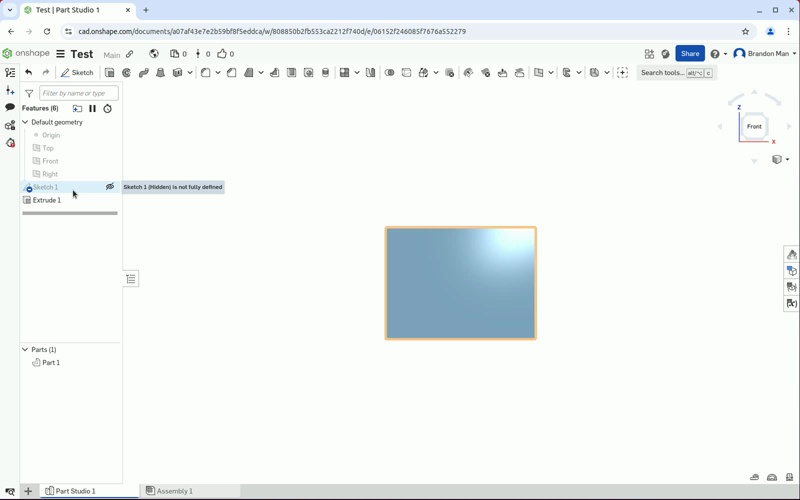
click(73, 189)
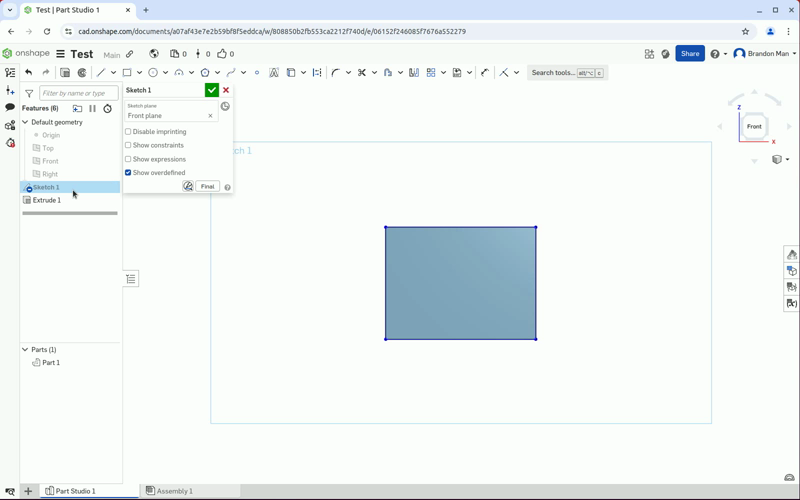
mouse_move(229, 92)
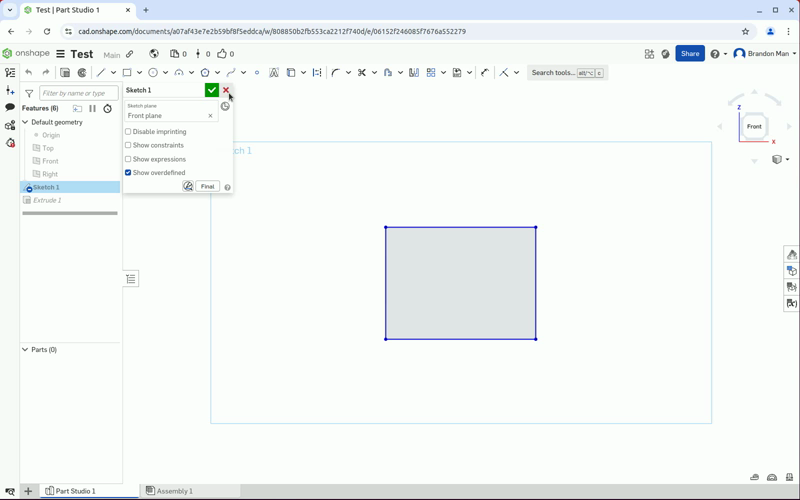
click(229, 92)
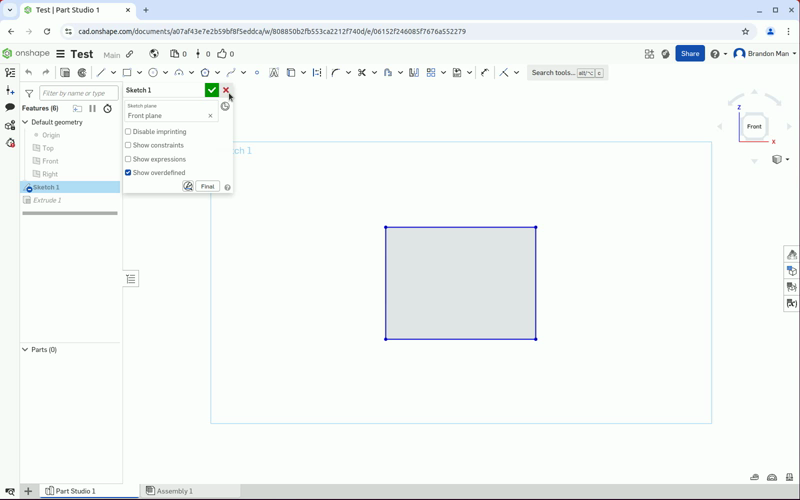
key(shift+s)
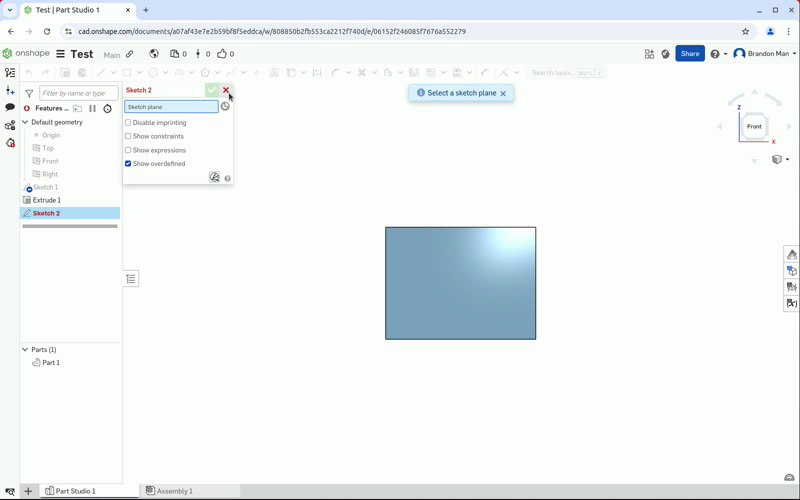
mouse_move(73, 163)
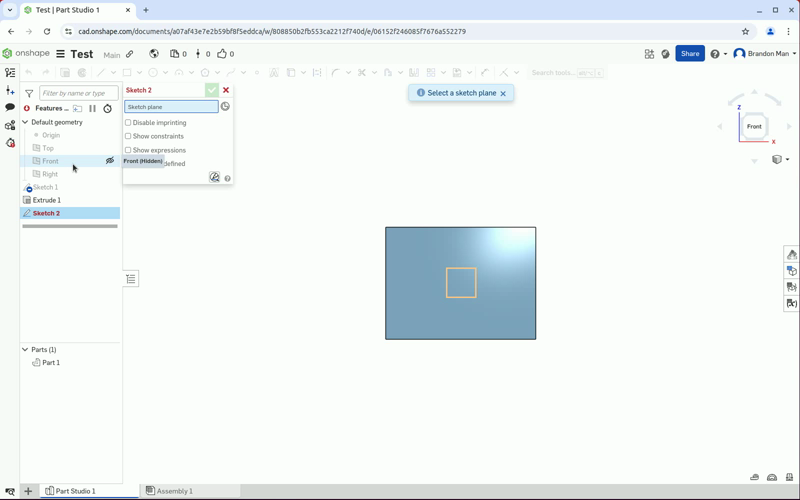
click(73, 163)
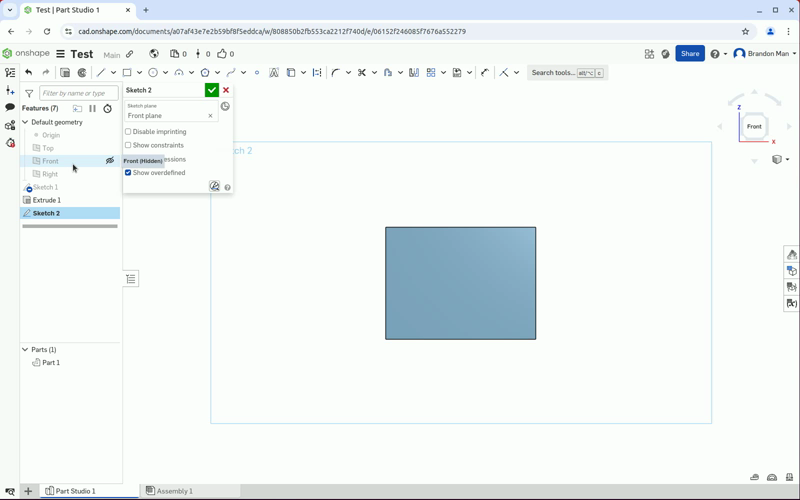
mouse_move(73, 352)
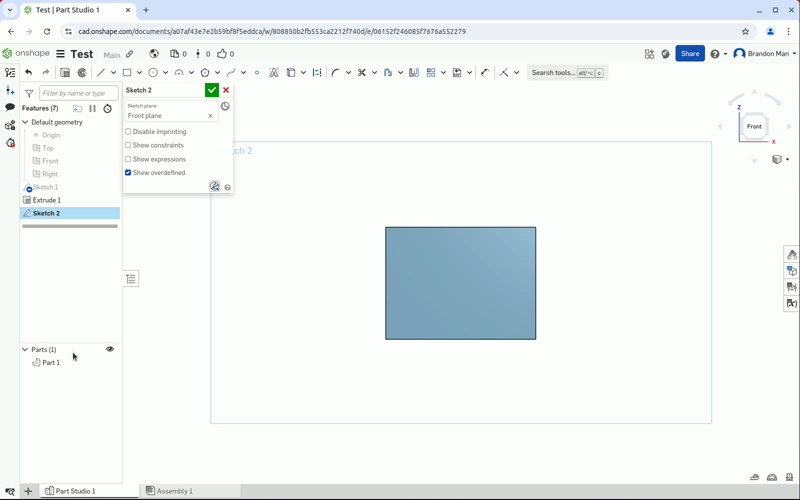
key(y)
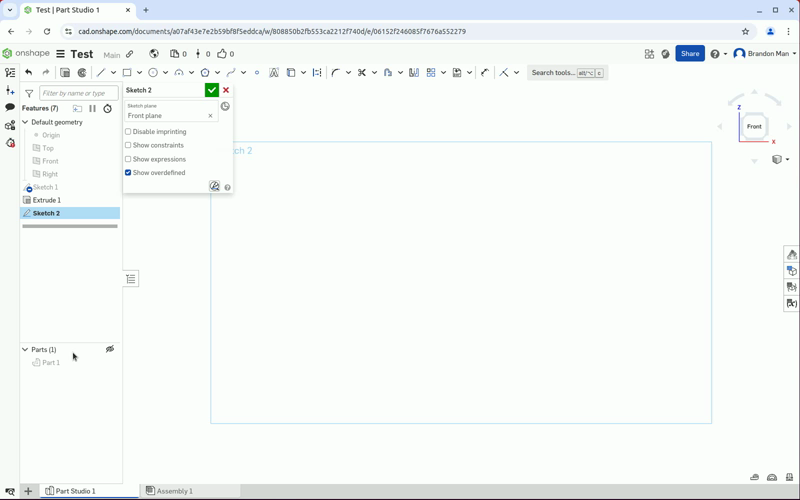
key(l)
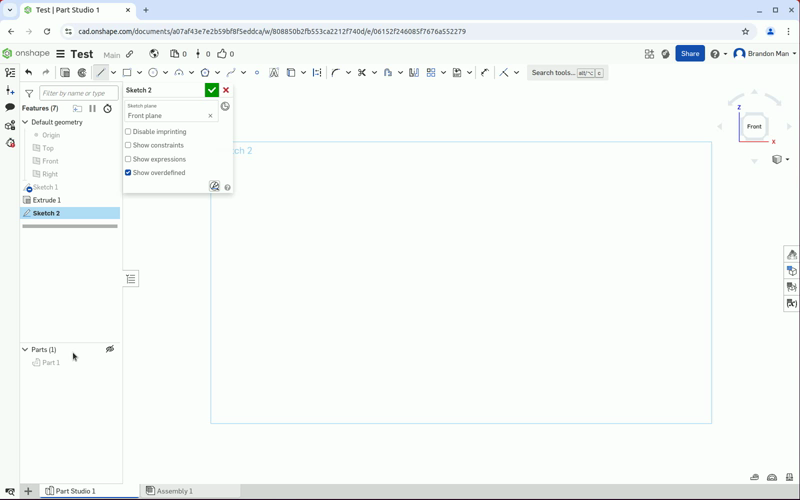
key_down(shift)
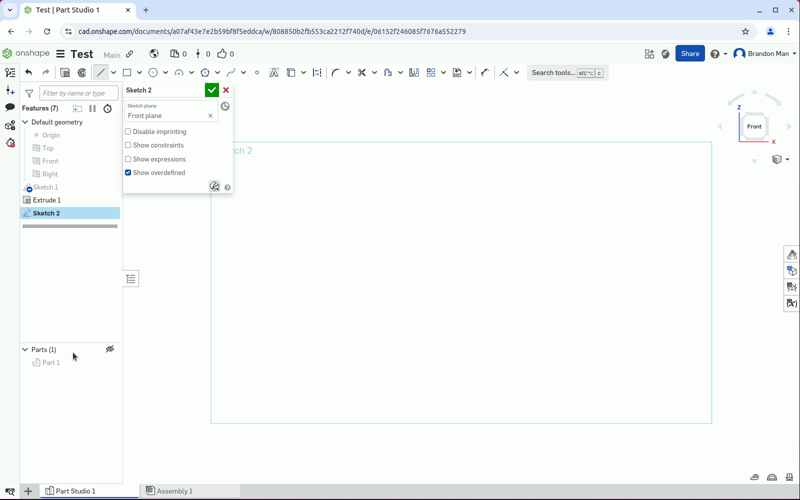
mouse_move(535, 301)
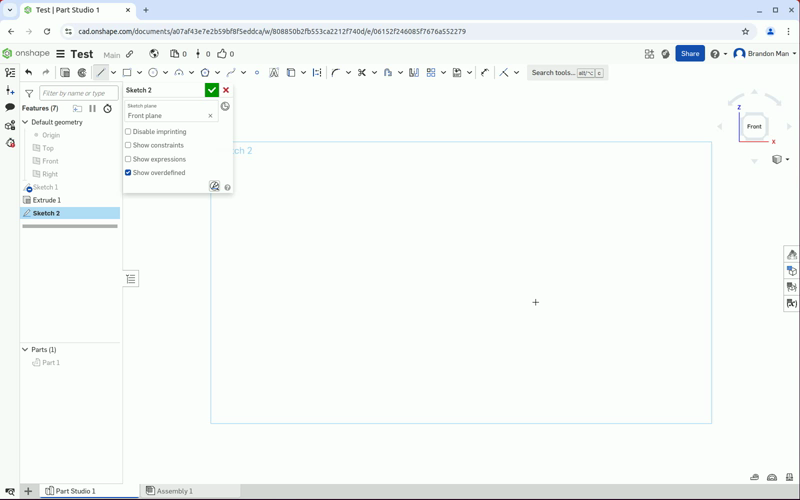
click(535, 301)
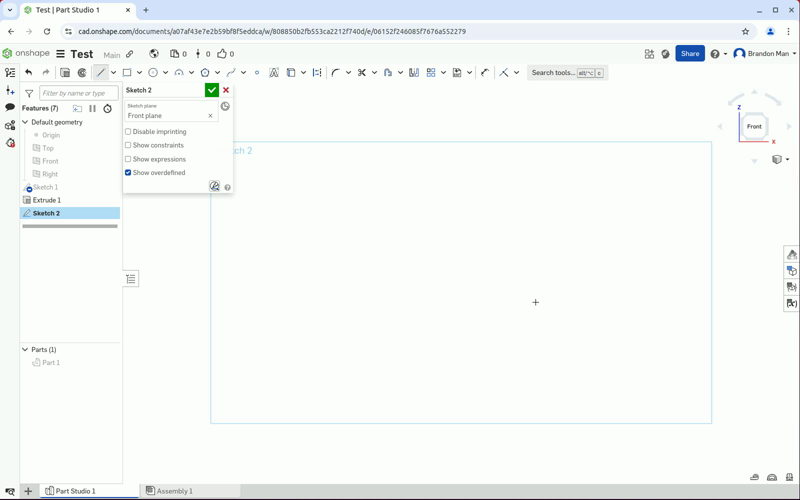
key_up(shift)
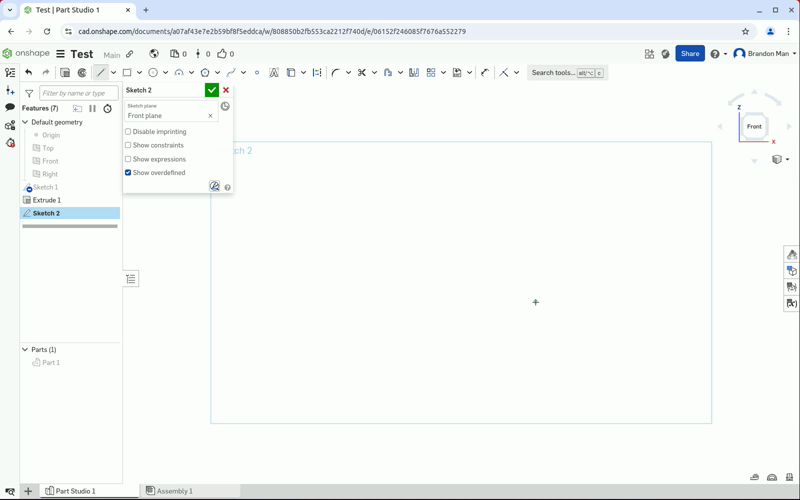
key_down(shift)
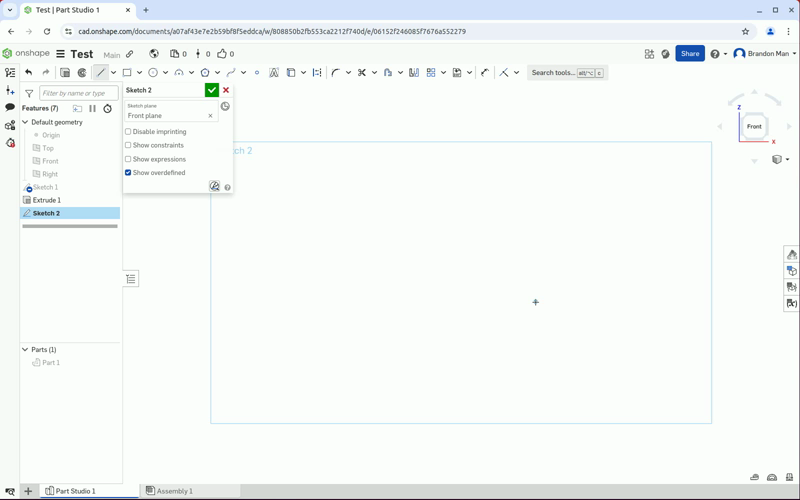
mouse_move(565, 301)
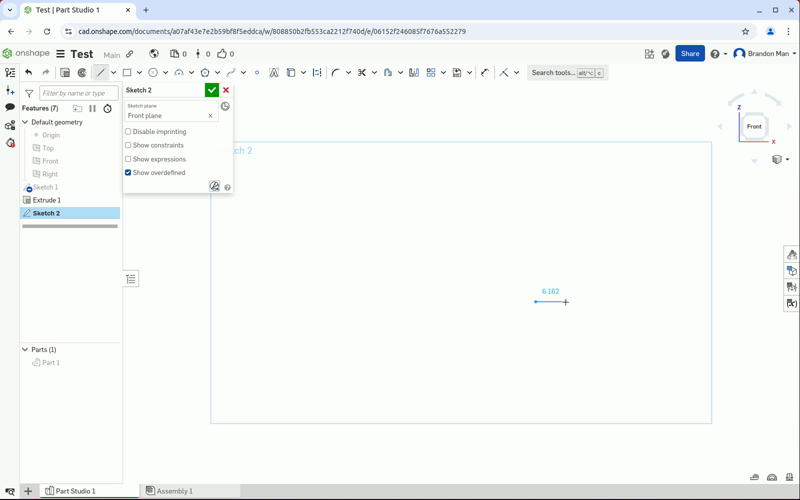
mouse_move(573, 339)
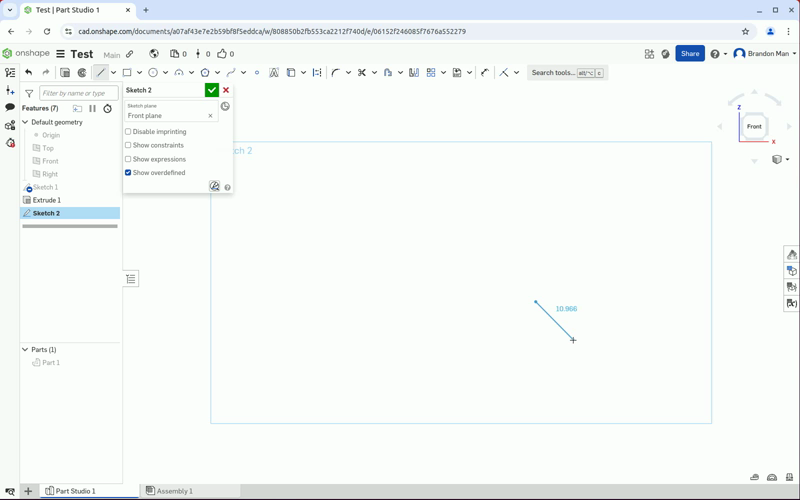
click(573, 339)
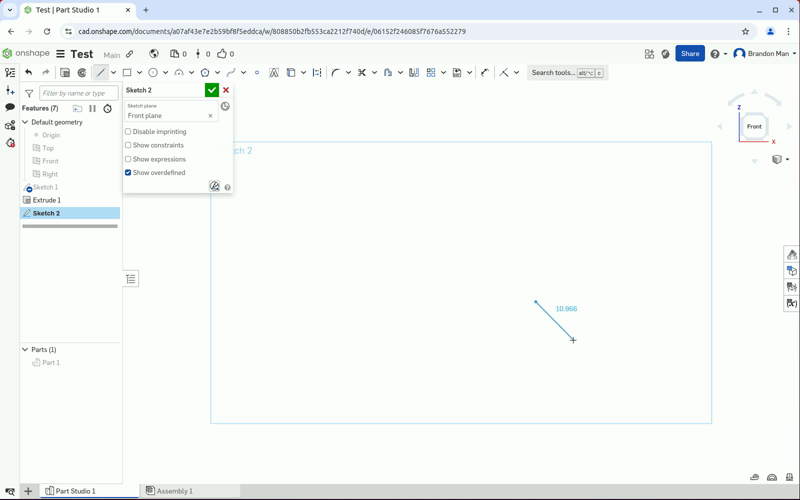
key_up(shift)
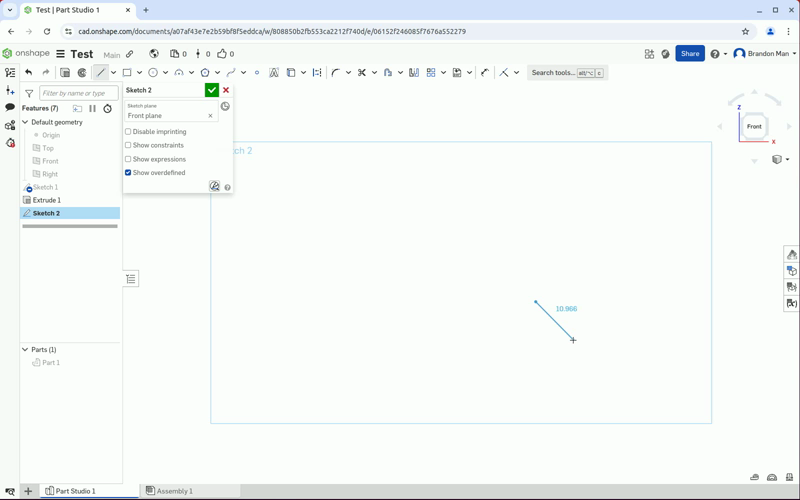
key_down(shift)
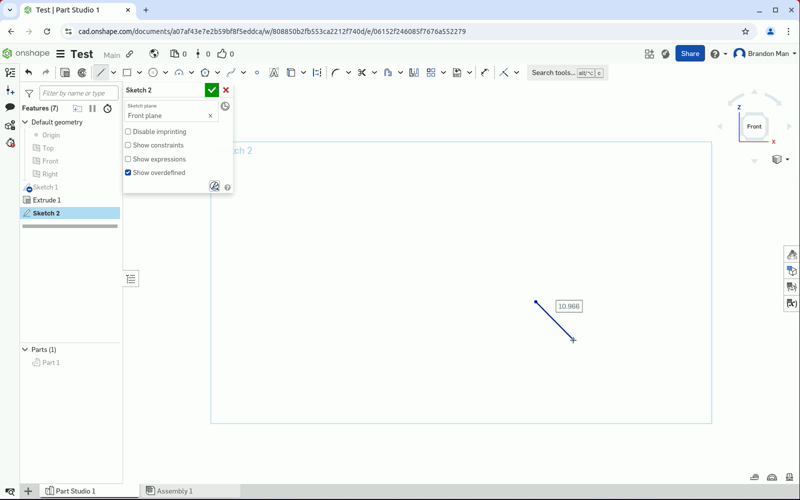
mouse_move(573, 226)
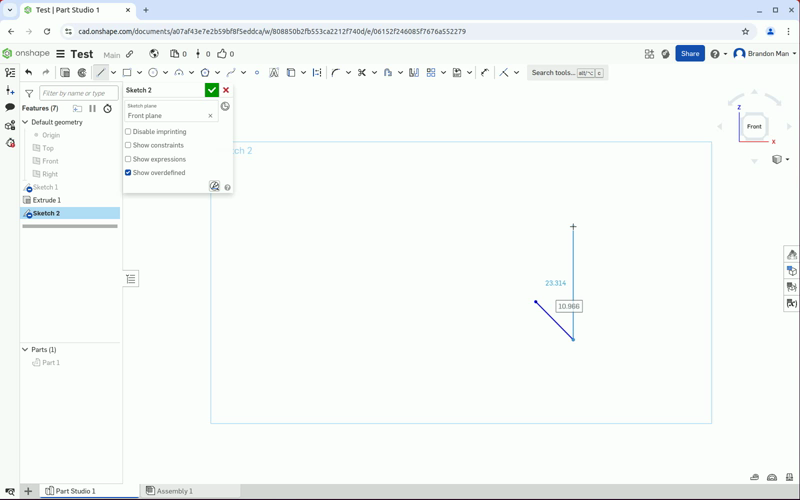
click(573, 226)
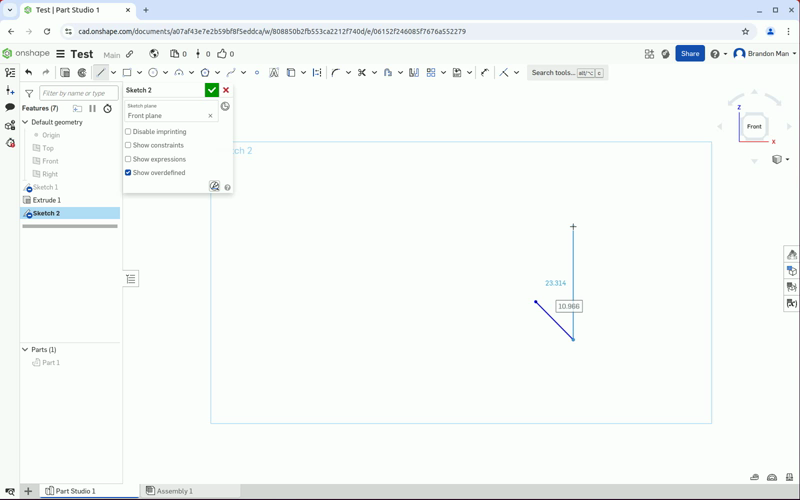
key_up(shift)
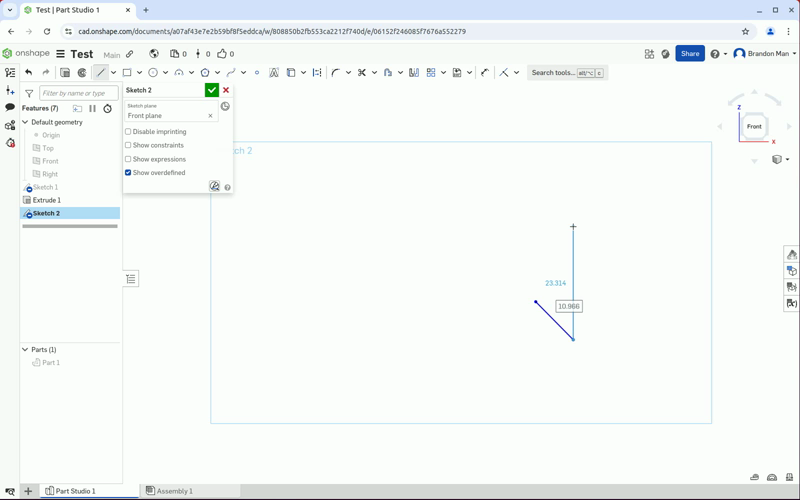
key_down(shift)
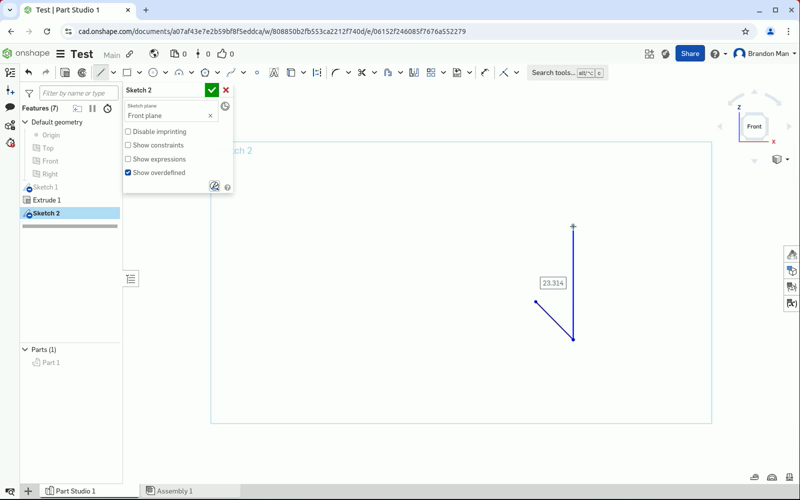
mouse_move(589, 226)
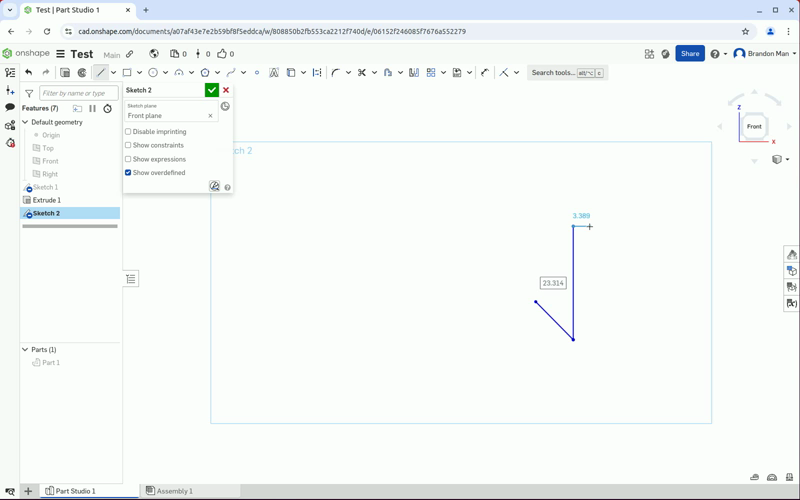
mouse_move(535, 263)
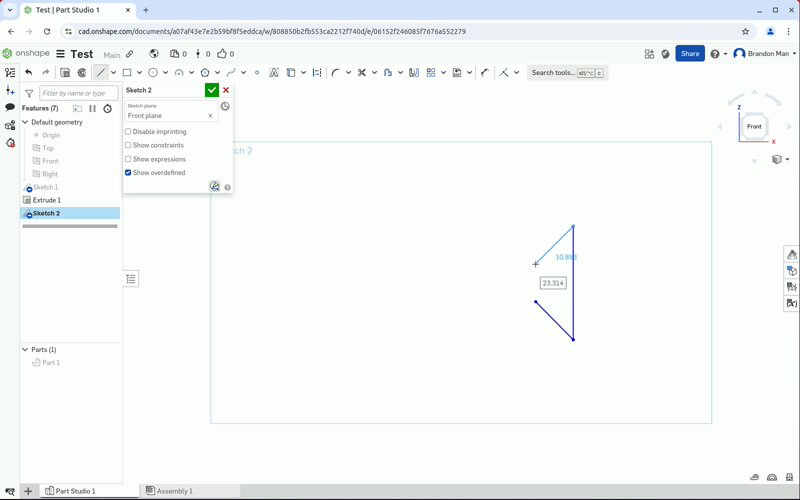
click(535, 263)
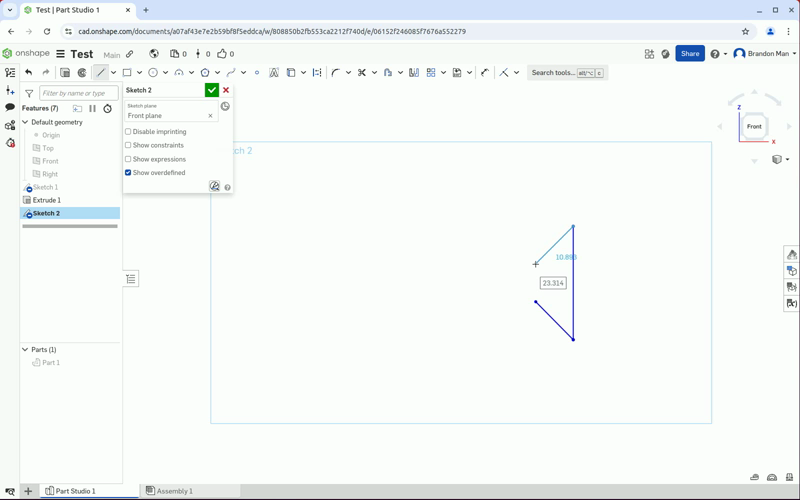
key_up(shift)
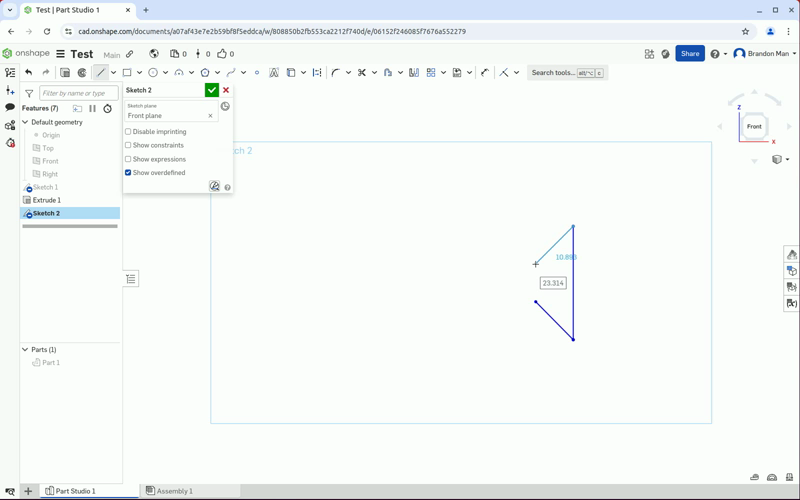
mouse_move(565, 263)
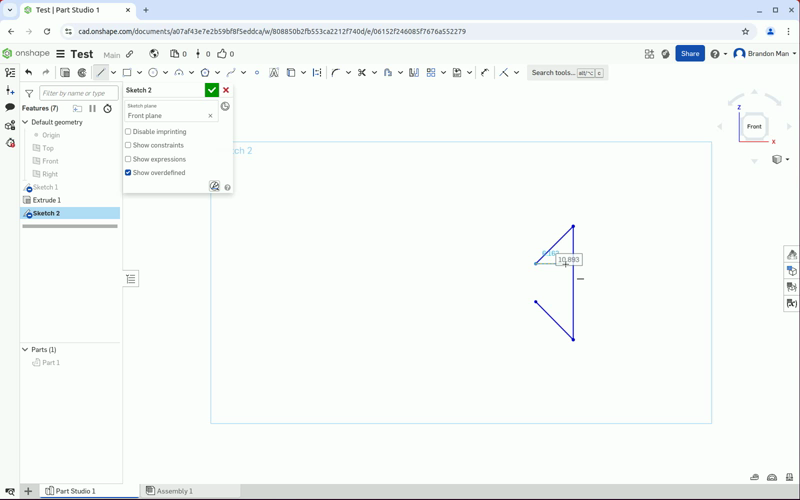
key_down(shift)
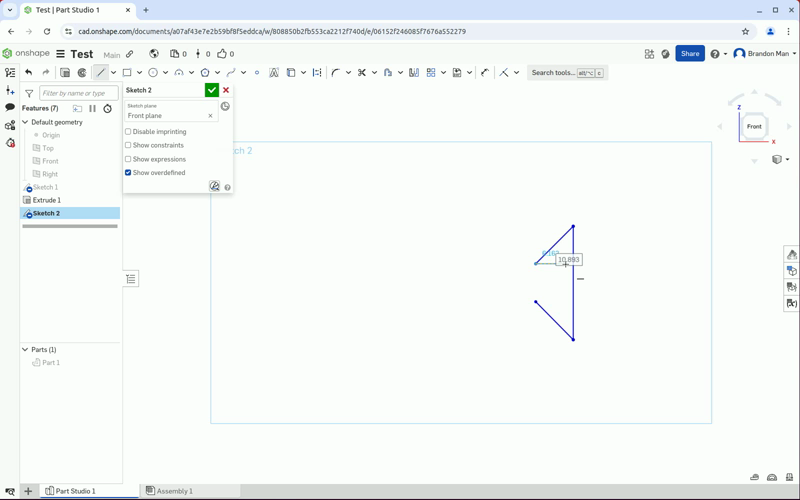
mouse_move(535, 301)
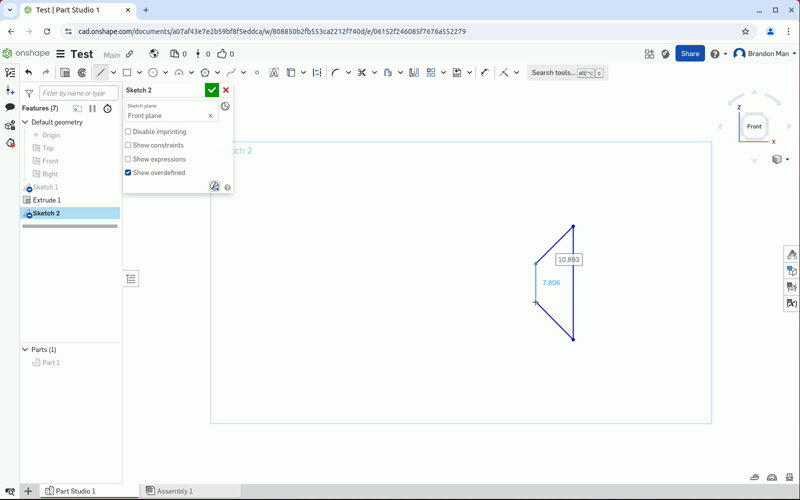
key_up(shift)
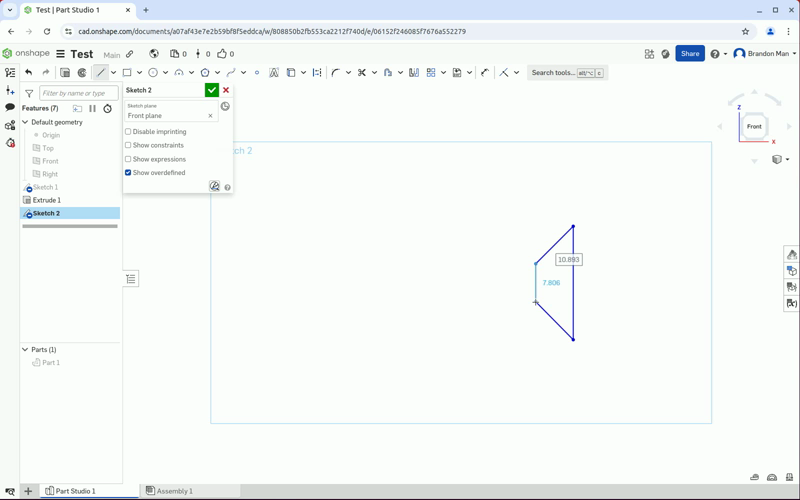
click(535, 301)
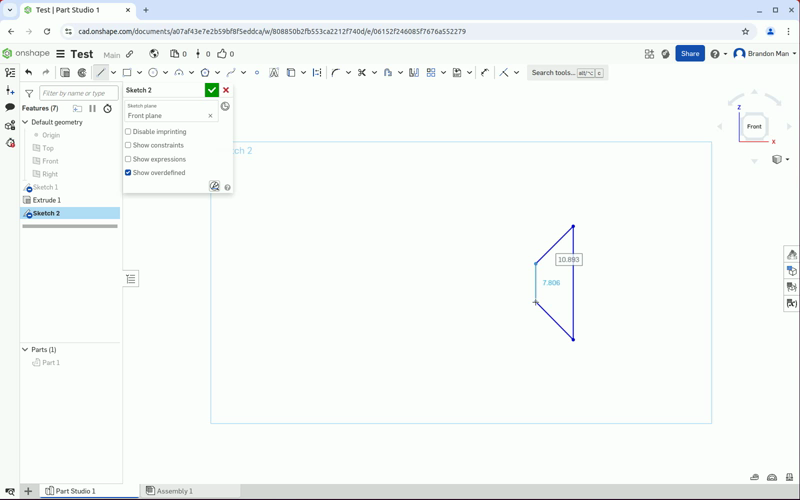
key(esc)
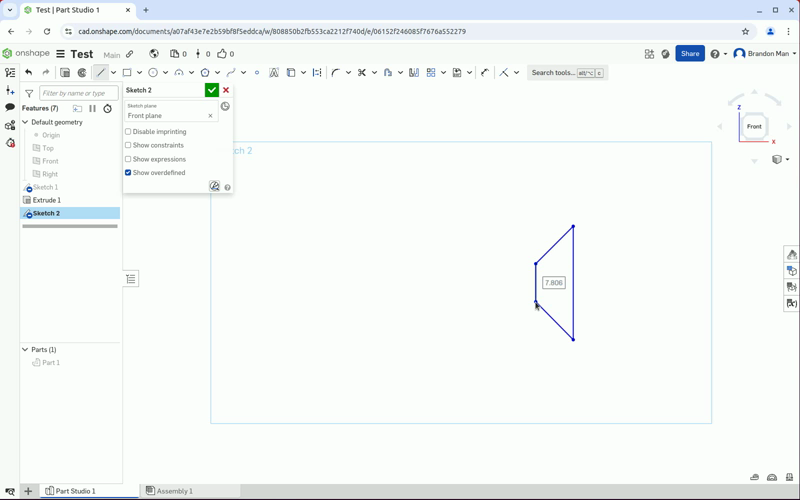
mouse_move(551, 296)
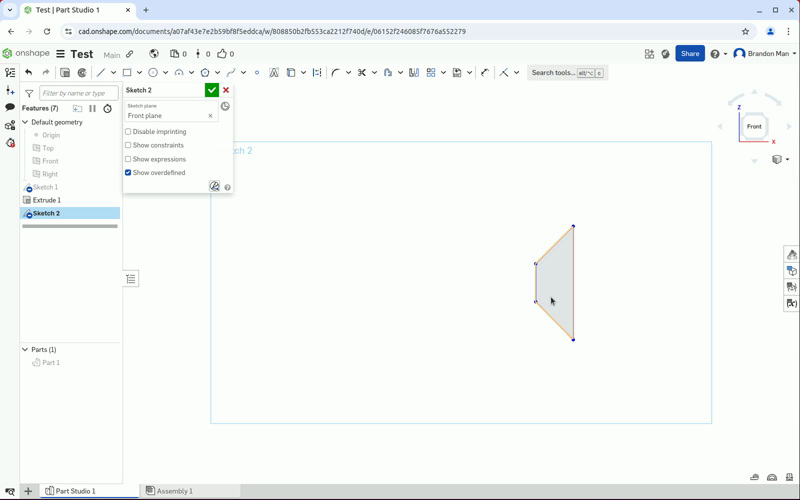
click(551, 296)
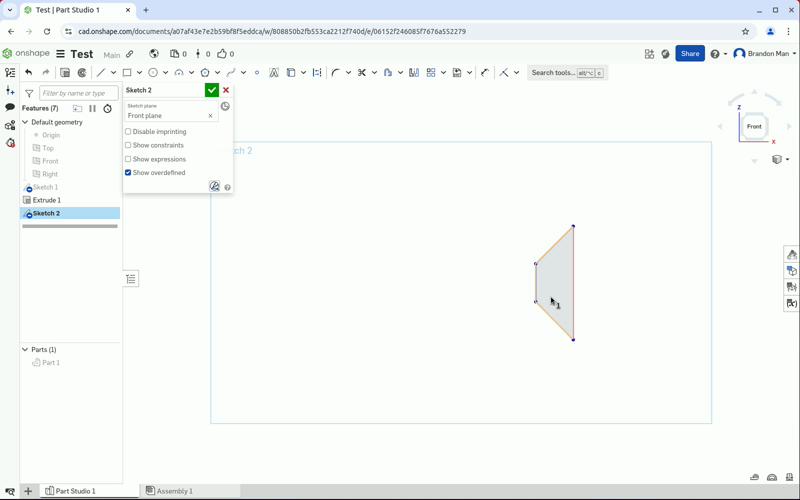
mouse_move(73, 352)
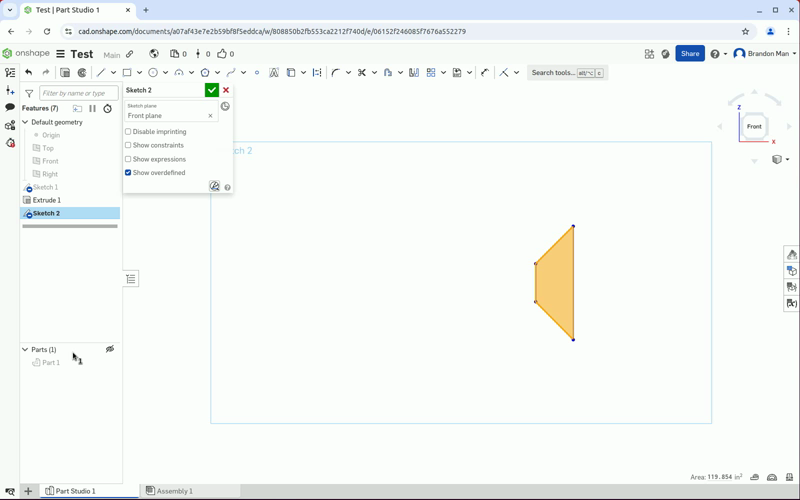
key(shift+y)
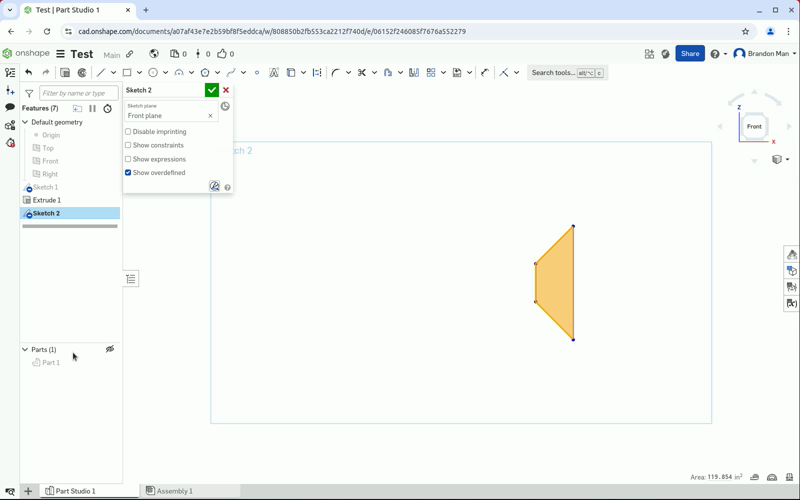
key(shift+e)
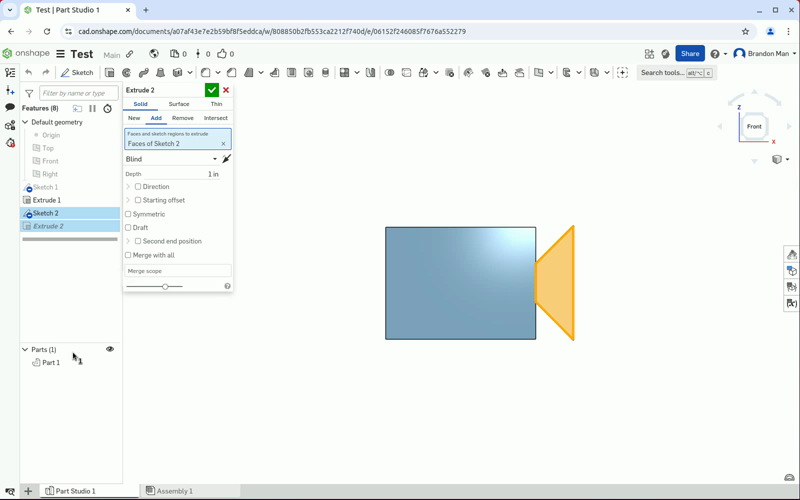
mouse_move(143, 106)
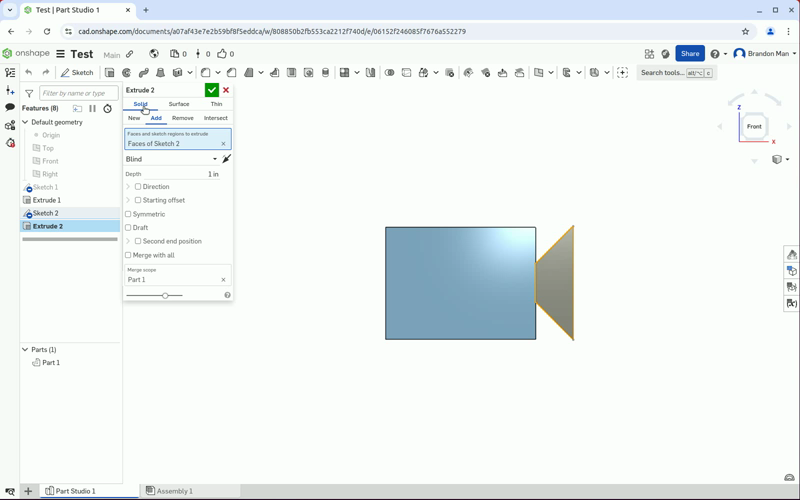
click(143, 106)
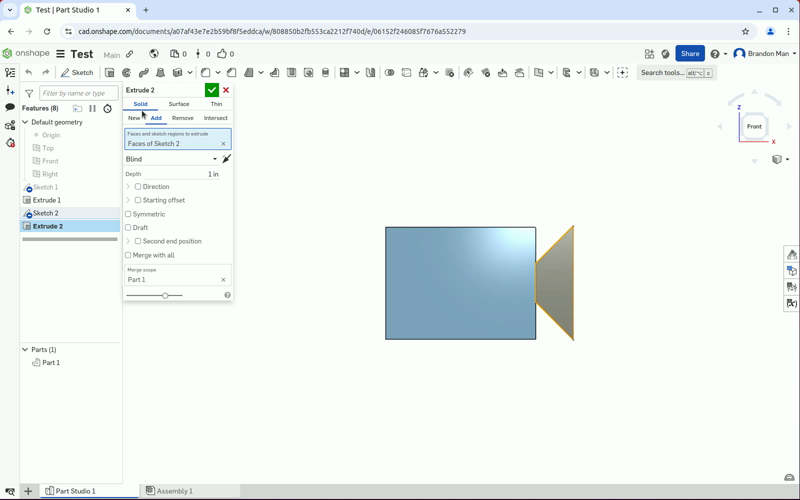
mouse_move(137, 120)
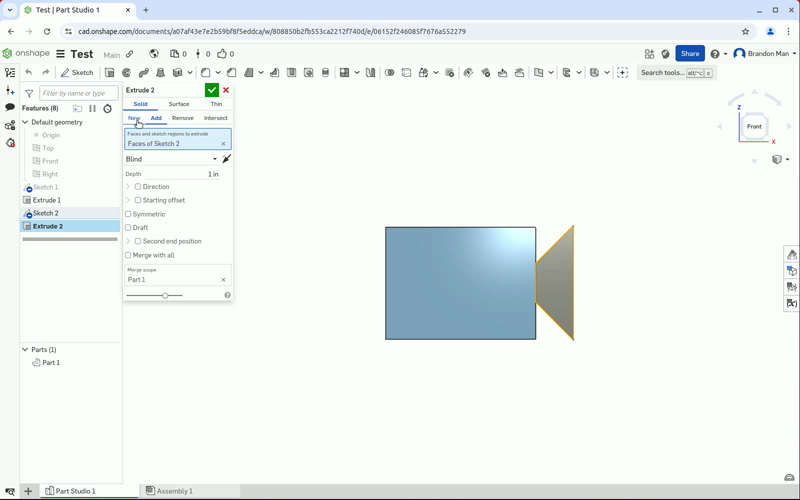
click(137, 120)
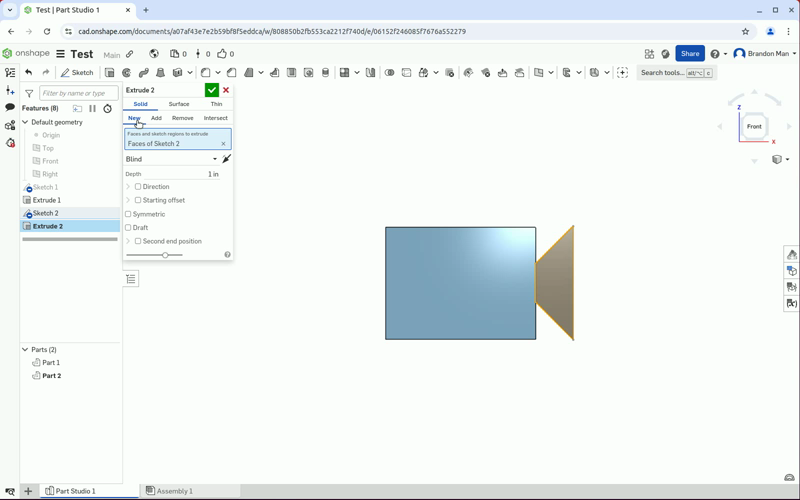
key(tab, 4)
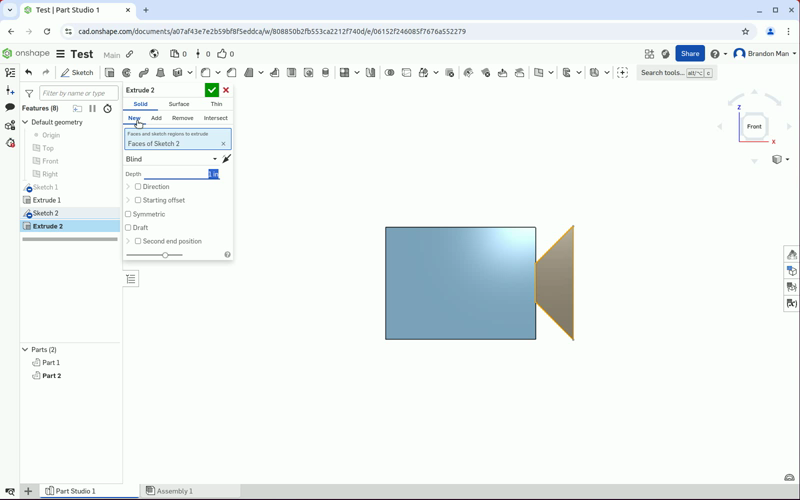
text(7.703)
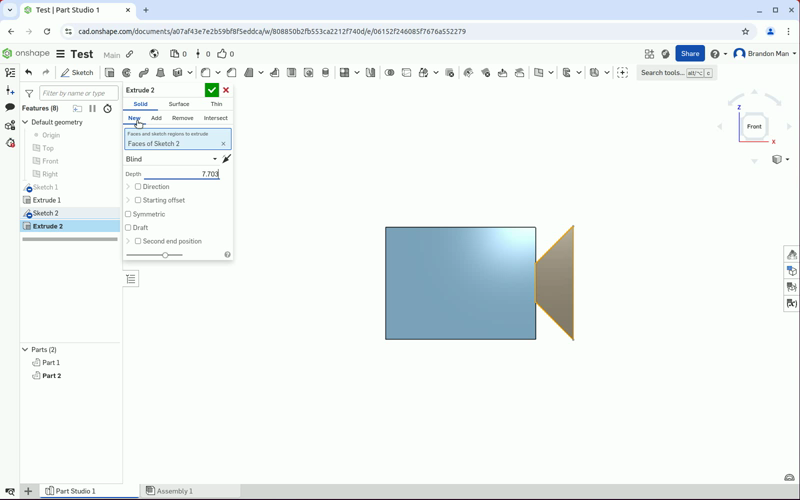
key(enter)
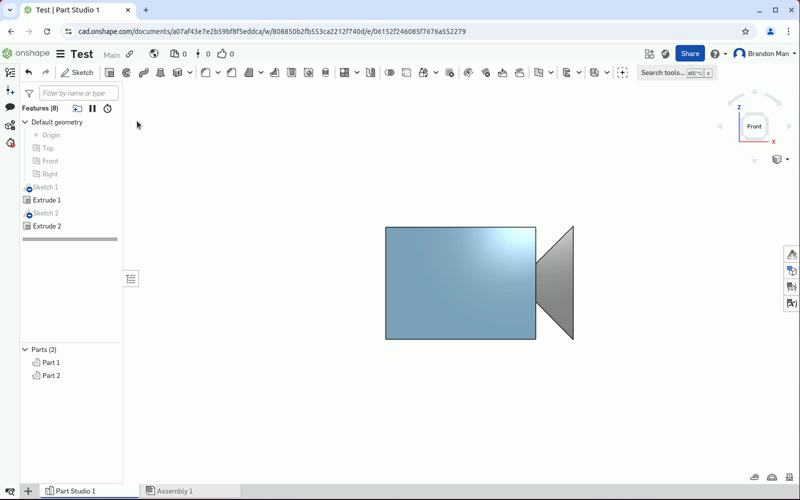
key(shift+h)
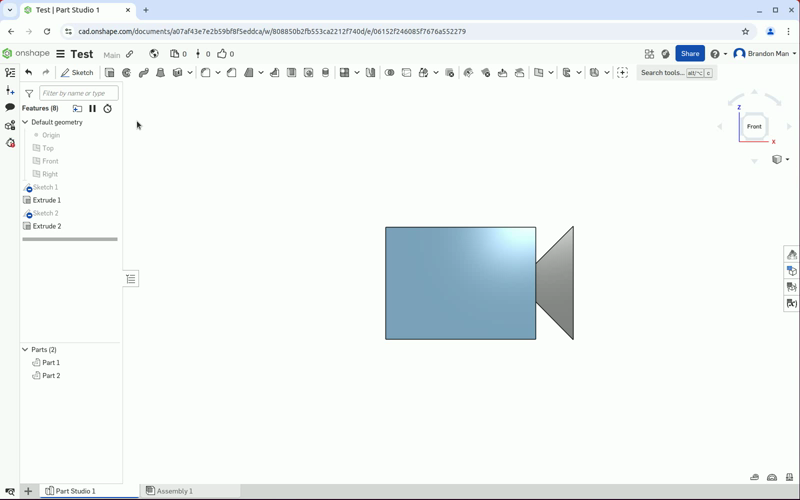
key(shift+h)
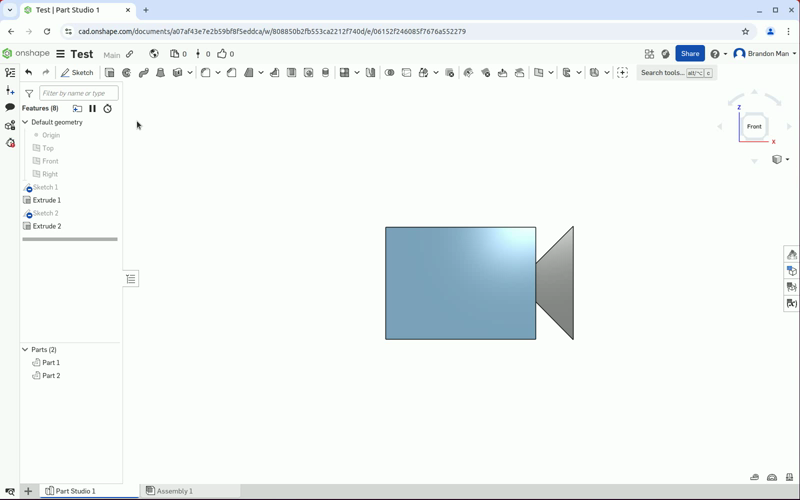
mouse_move(73, 189)
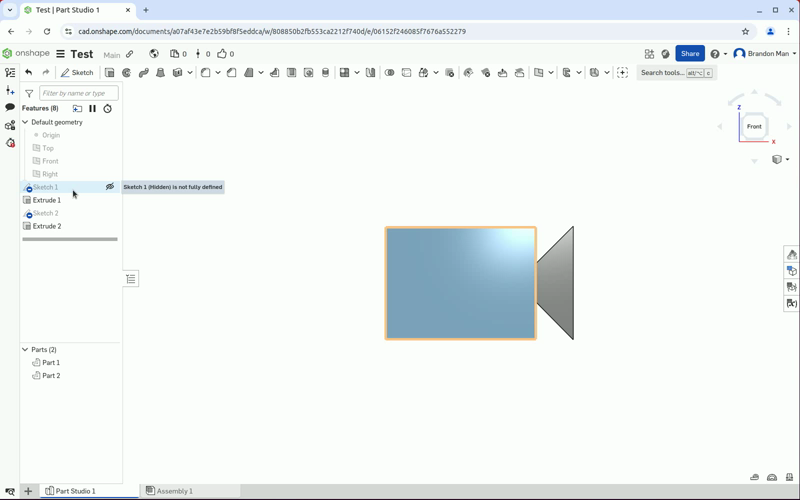
click(73, 189)
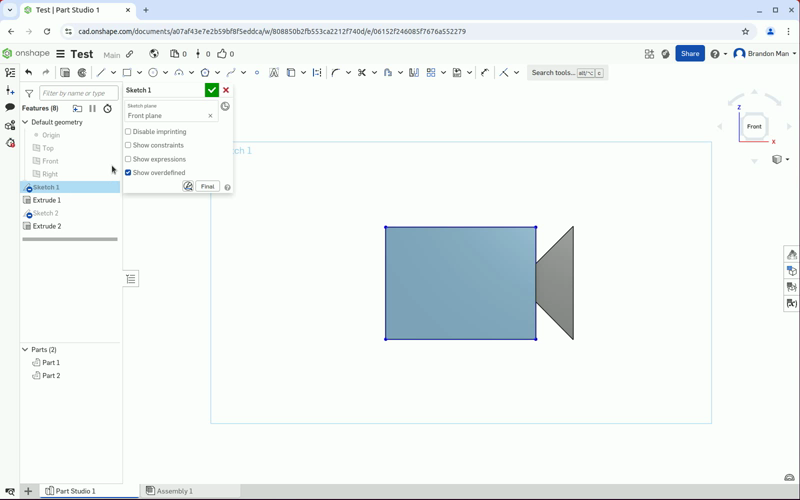
mouse_move(229, 92)
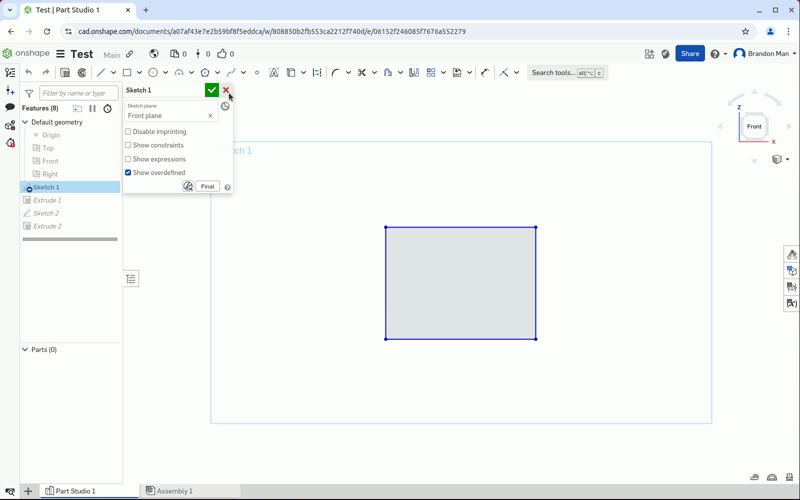
click(229, 92)
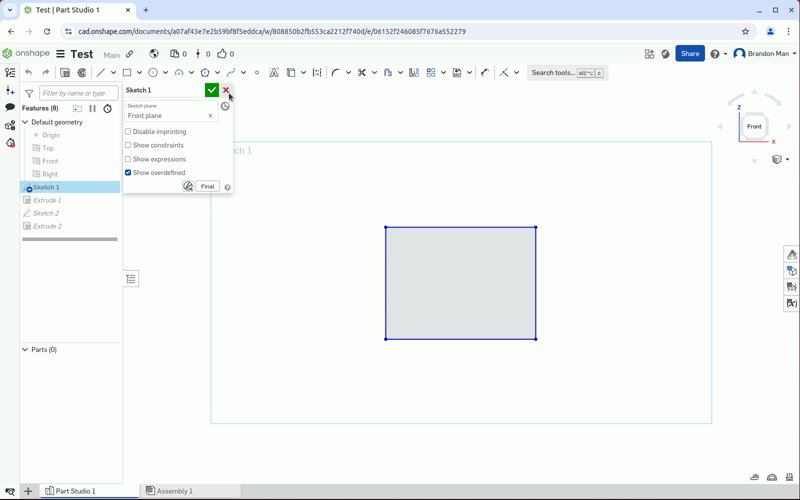
key(shift+s)
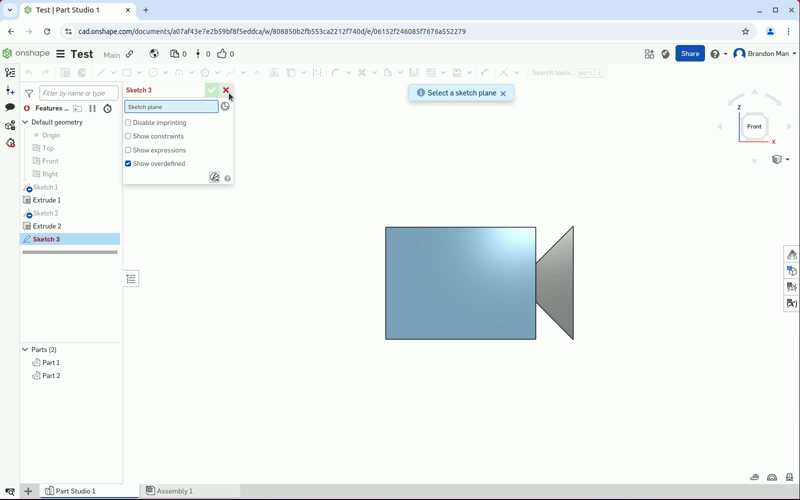
mouse_move(73, 163)
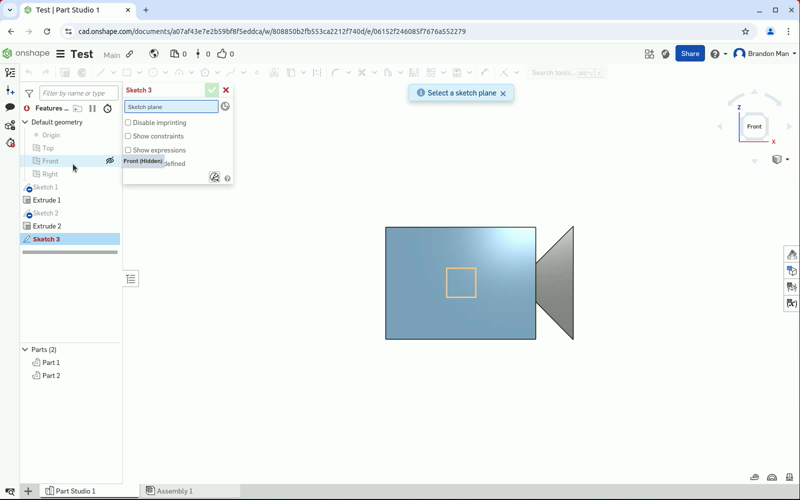
click(73, 163)
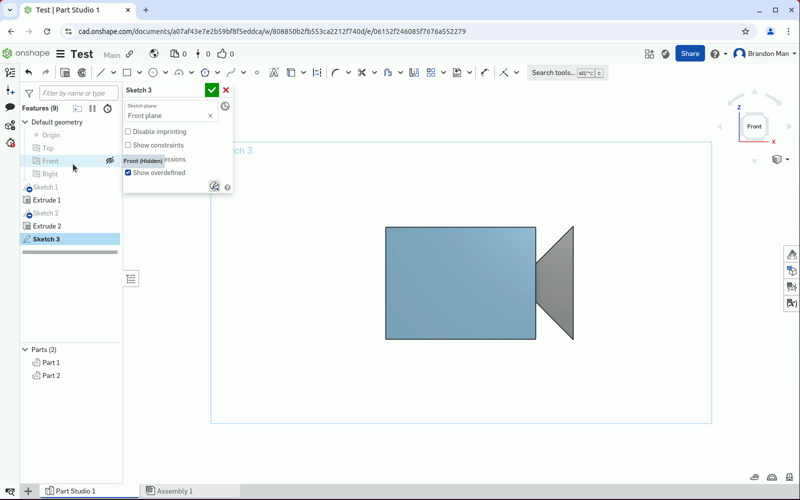
mouse_move(73, 352)
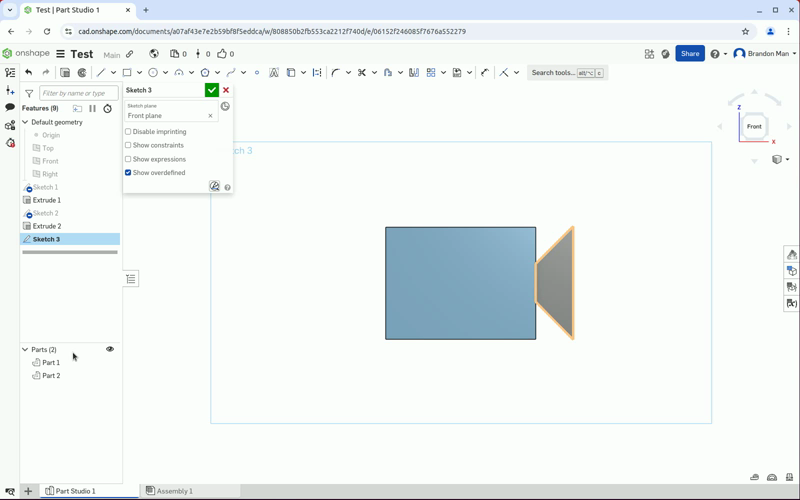
key(y)
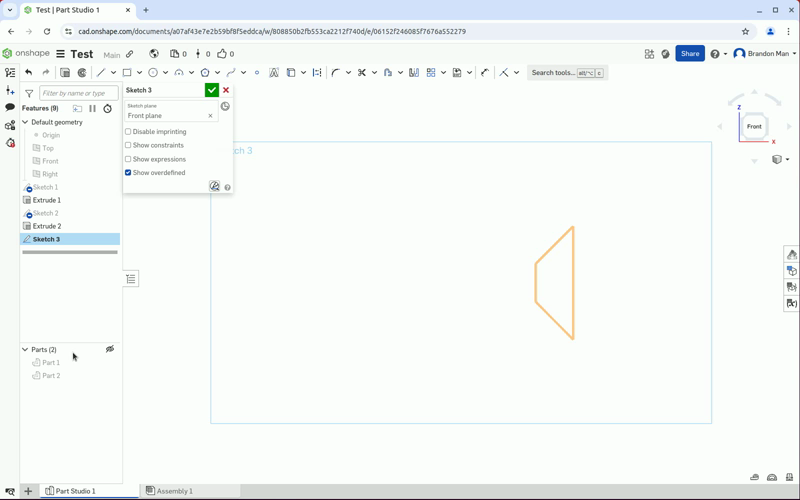
key(l)
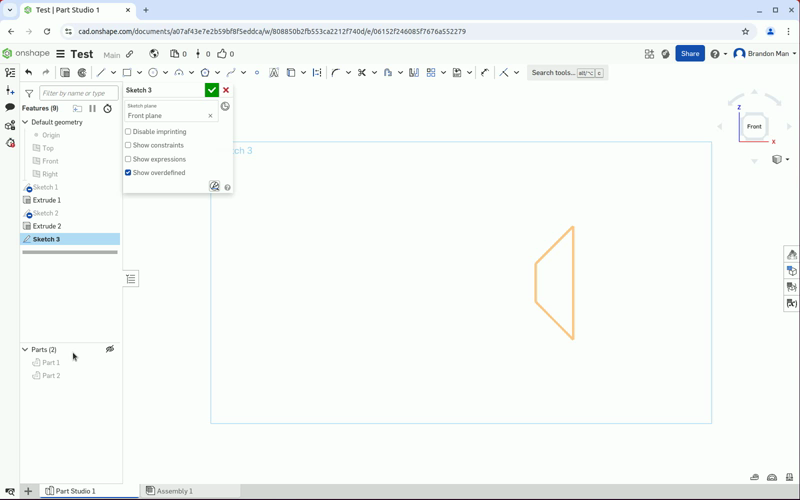
key_down(shift)
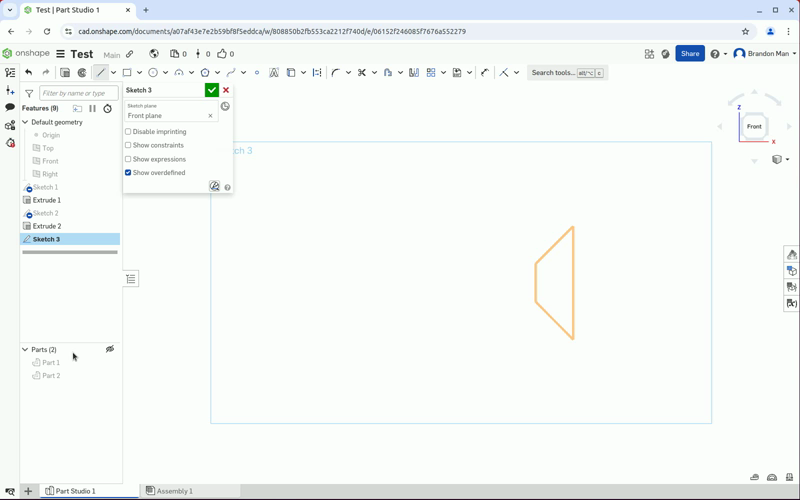
mouse_move(535, 301)
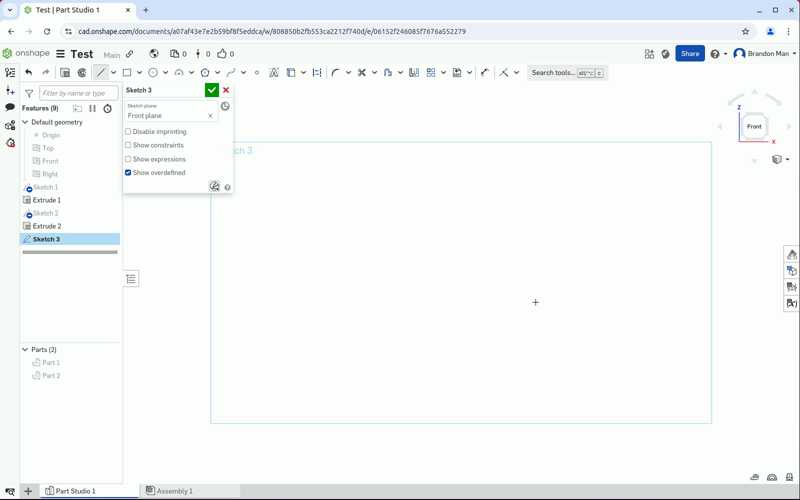
click(535, 301)
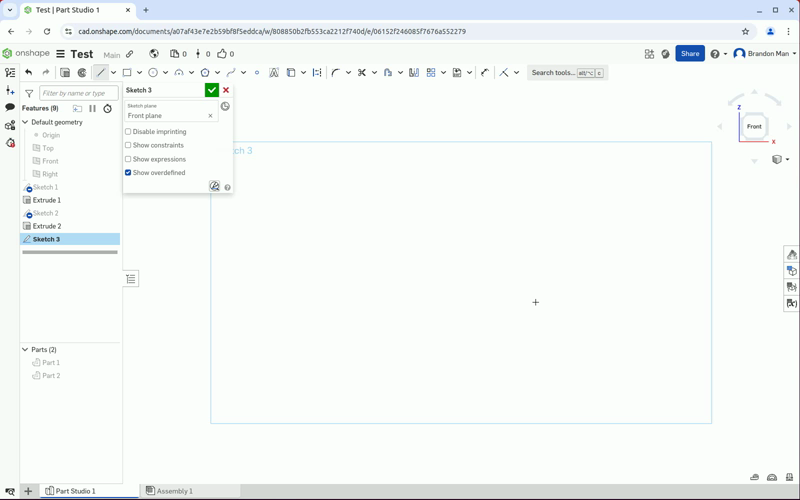
key_up(shift)
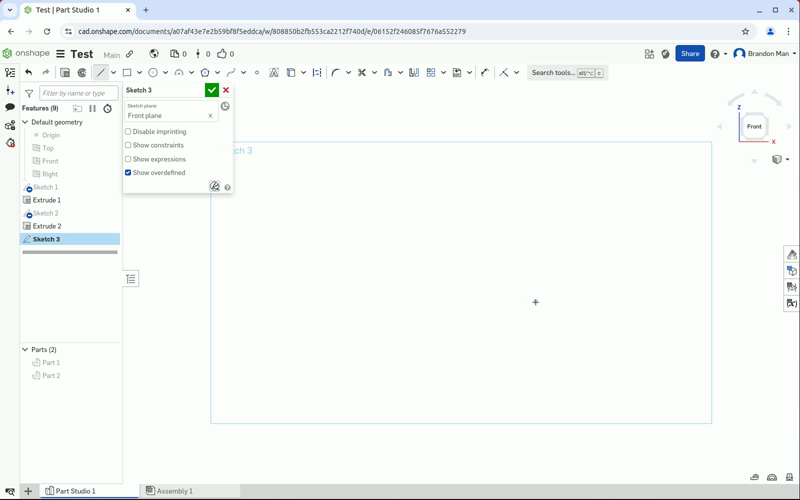
key_down(shift)
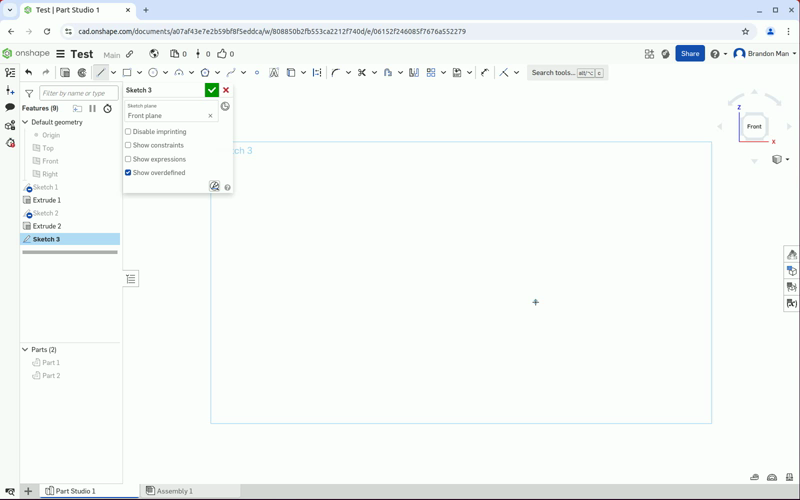
mouse_move(565, 301)
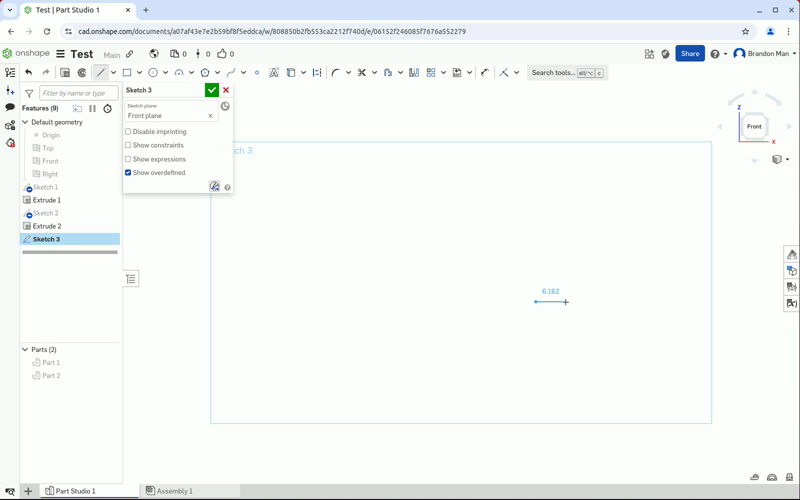
mouse_move(573, 339)
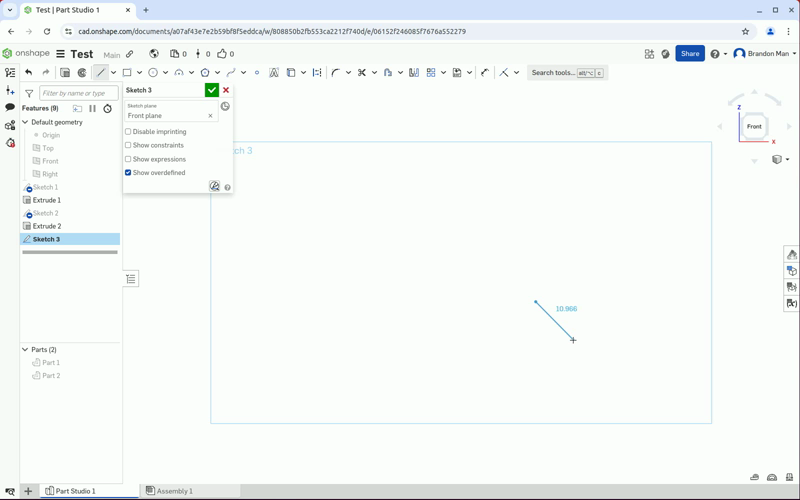
click(573, 339)
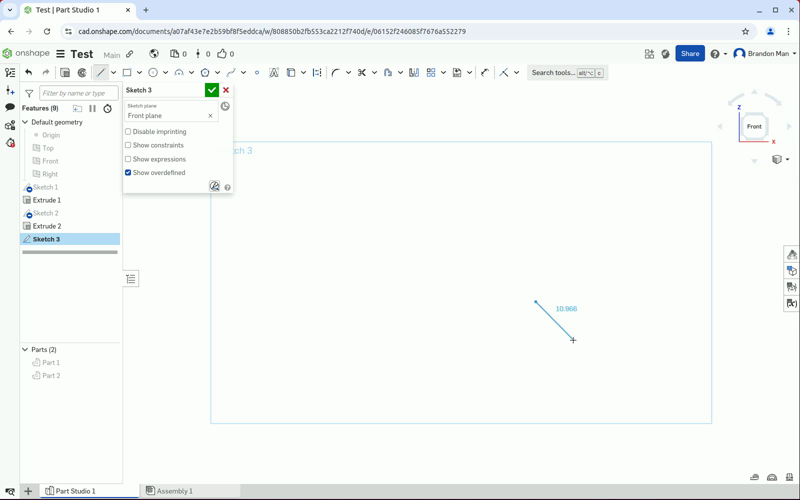
key_up(shift)
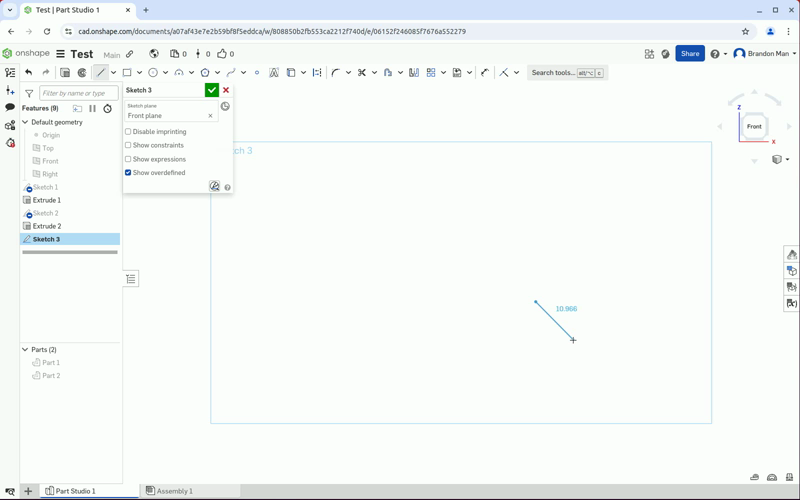
key_down(shift)
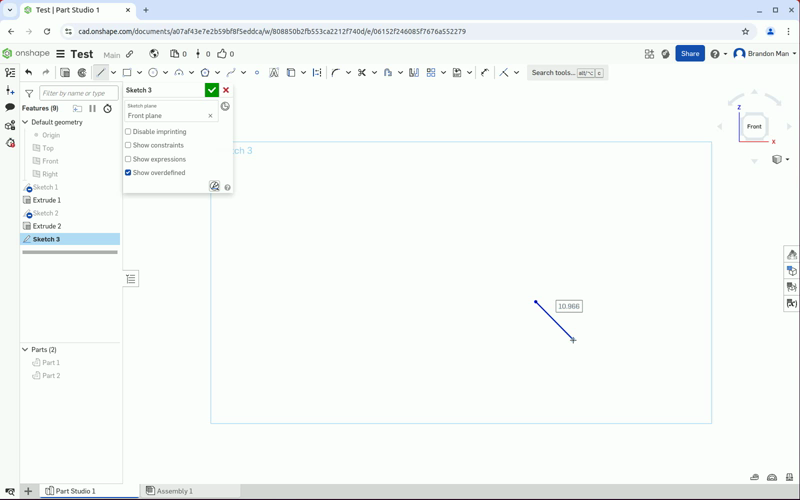
mouse_move(573, 226)
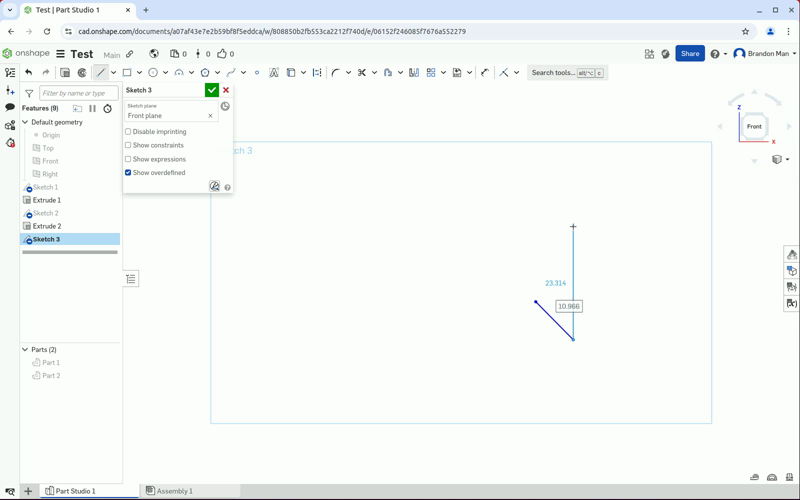
click(573, 226)
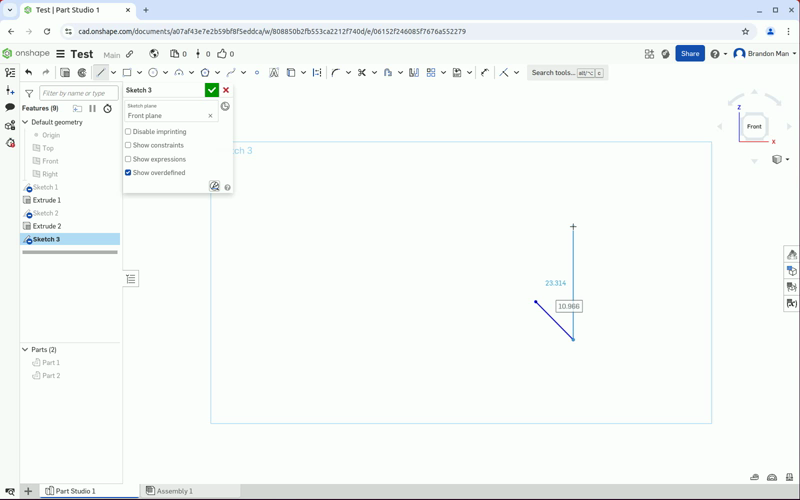
key_up(shift)
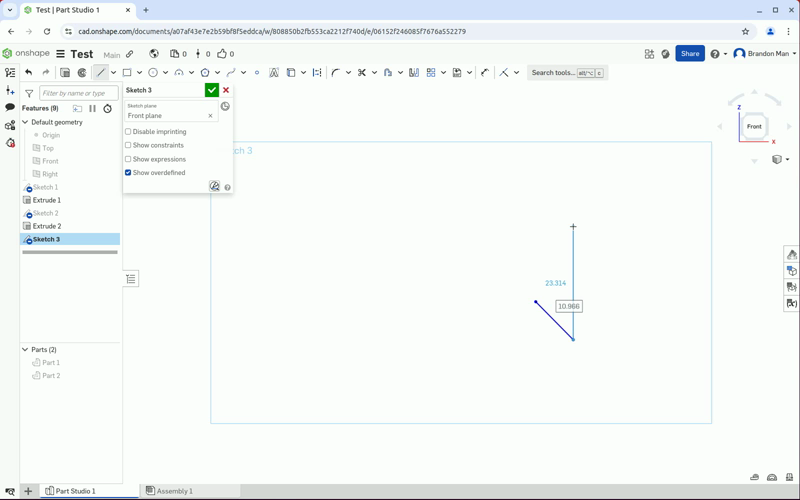
key_down(shift)
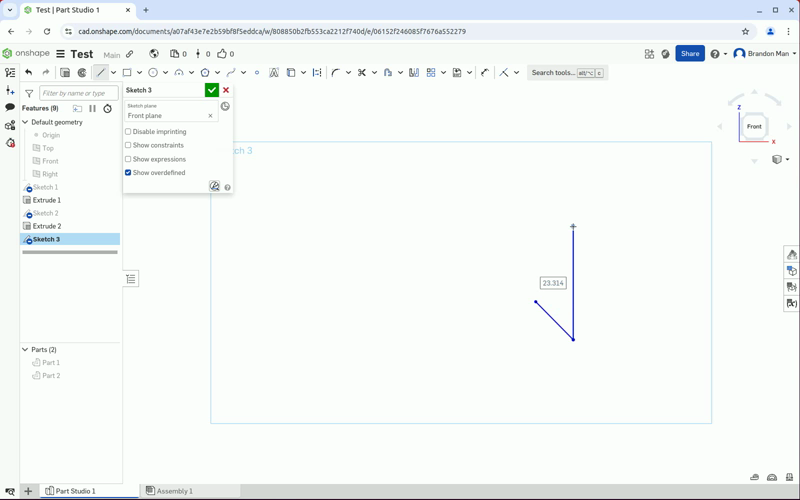
mouse_move(589, 226)
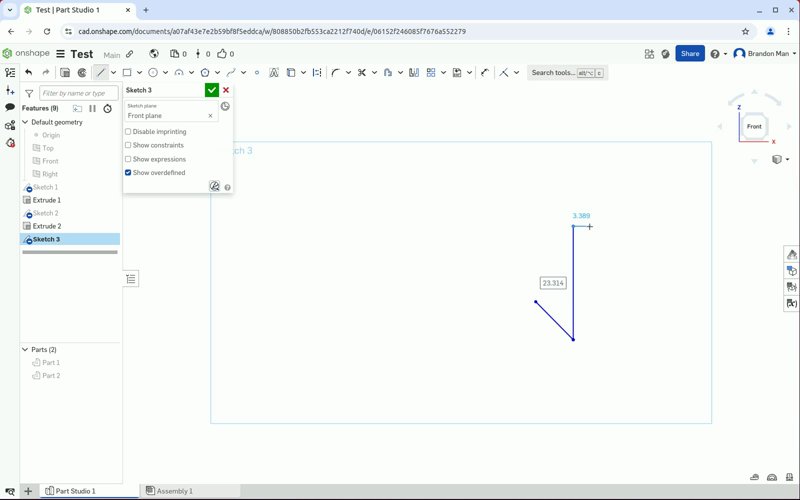
mouse_move(535, 263)
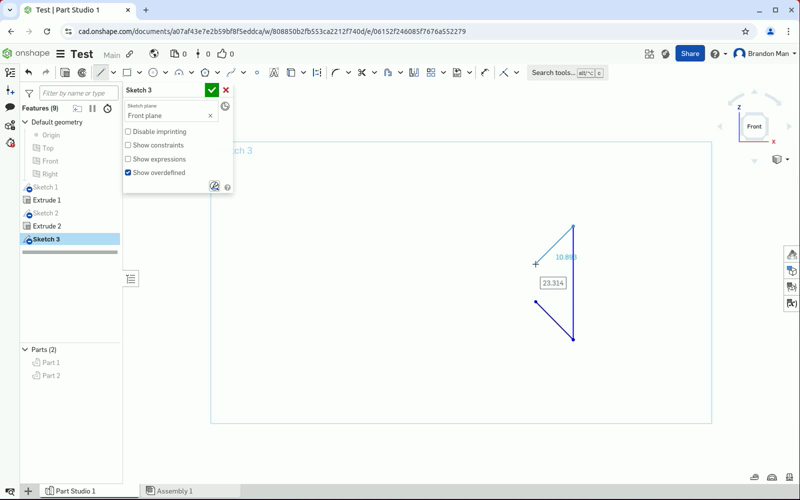
click(535, 263)
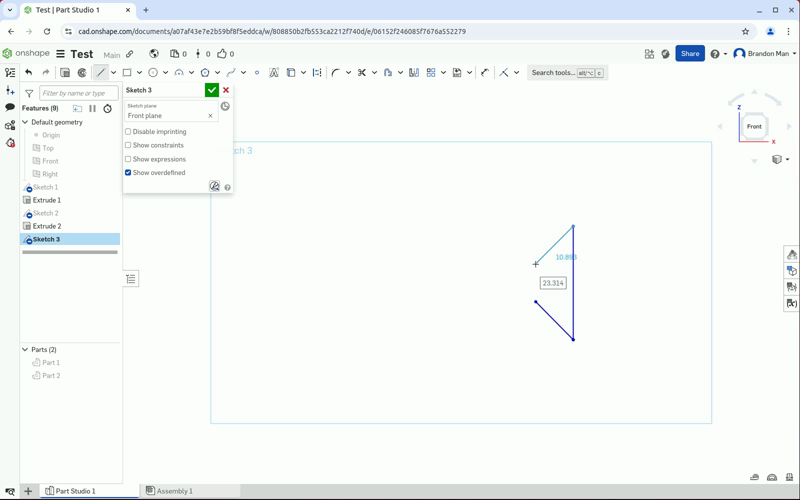
key_up(shift)
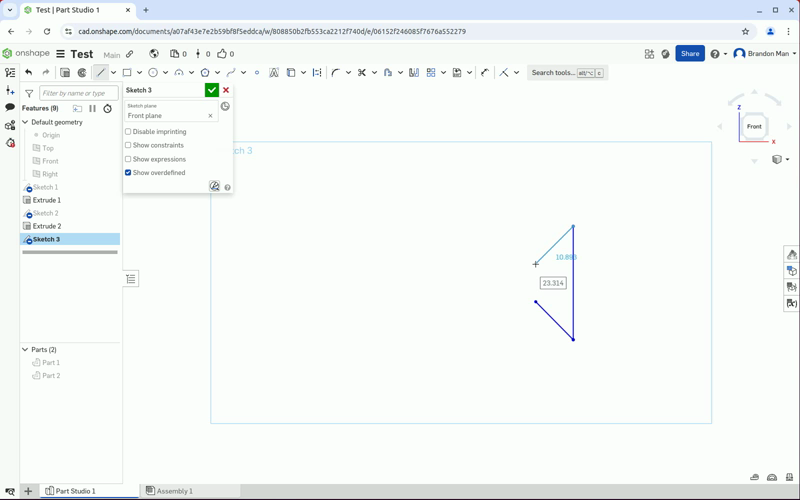
mouse_move(565, 263)
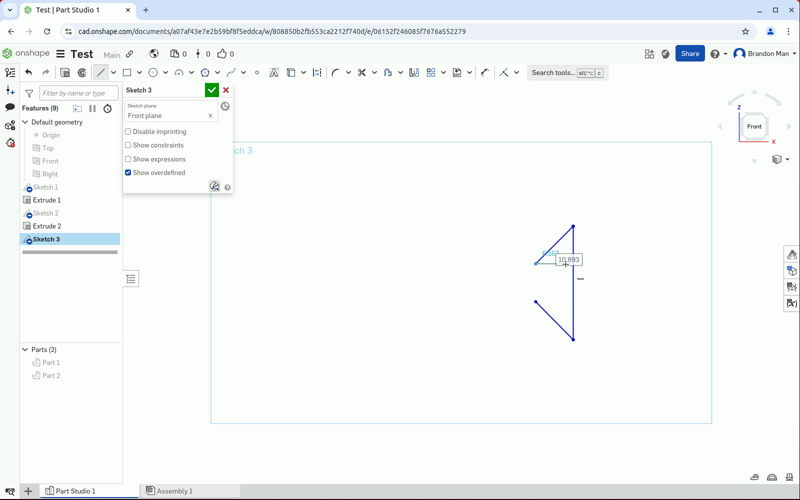
key_down(shift)
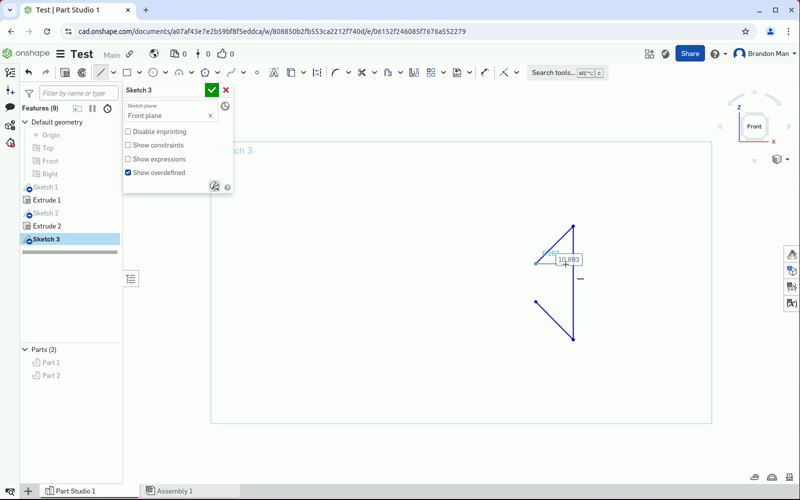
mouse_move(535, 301)
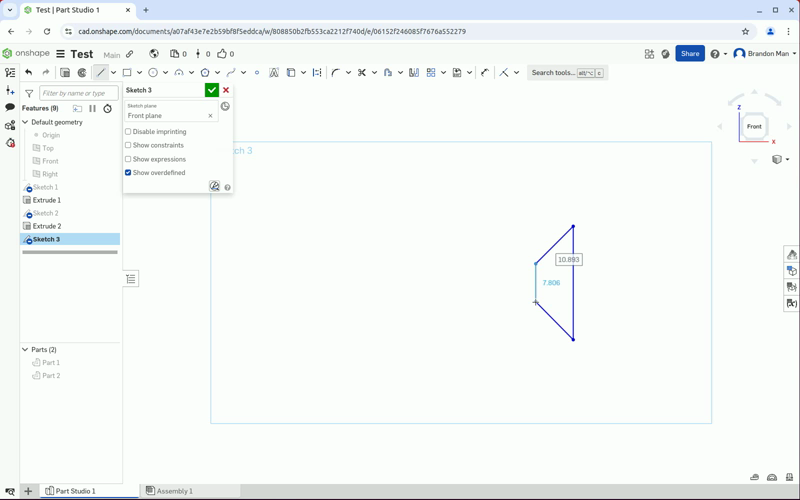
key_up(shift)
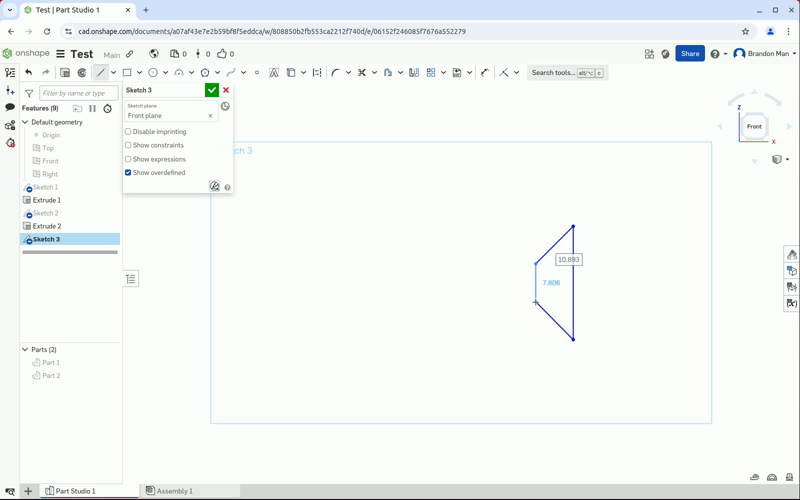
click(535, 301)
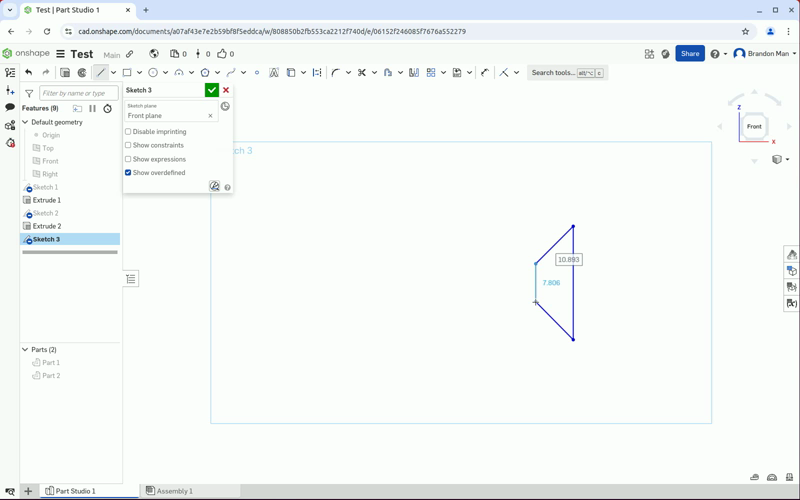
key(esc)
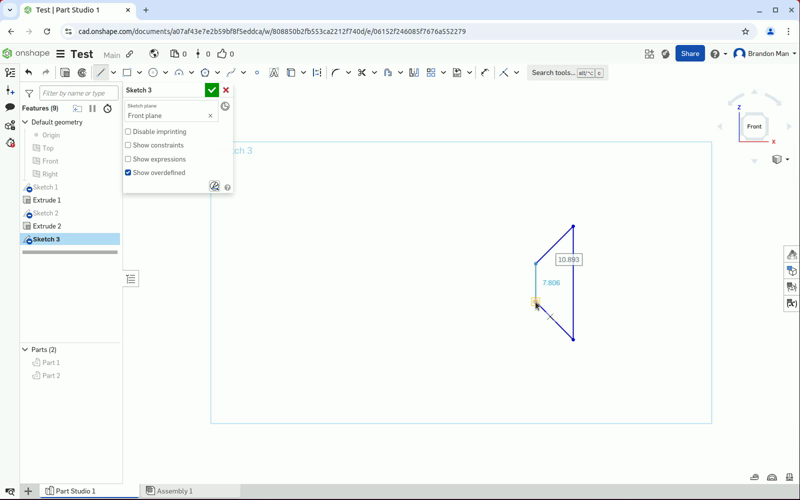
mouse_move(538, 297)
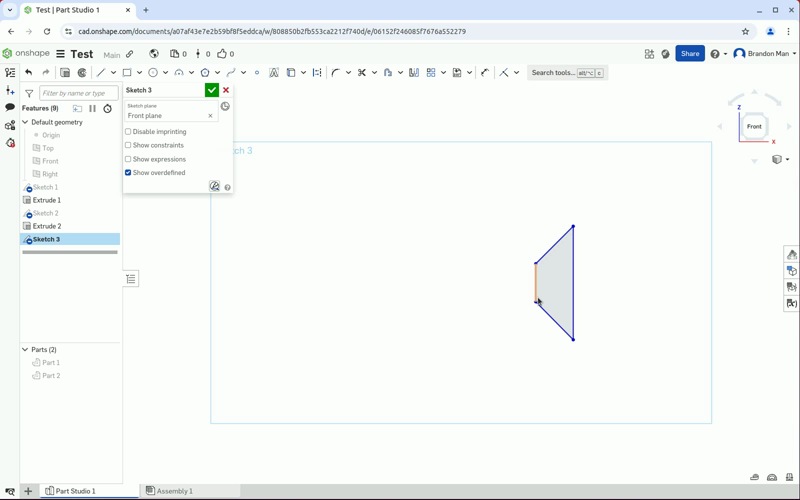
click(538, 297)
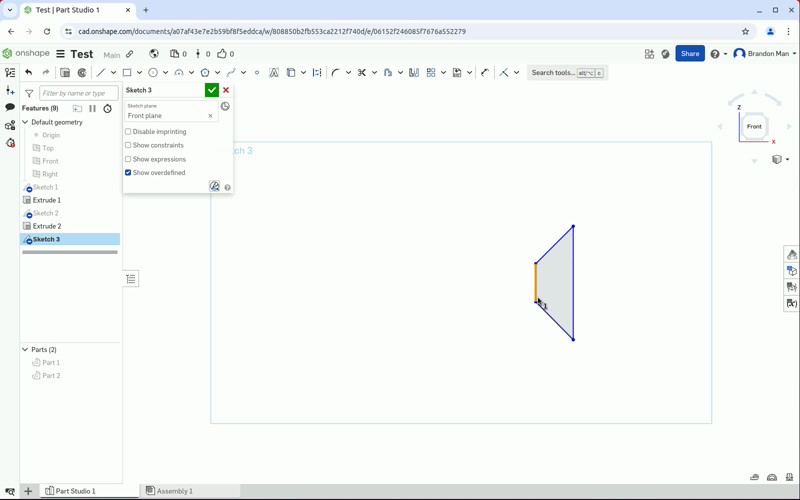
mouse_move(73, 352)
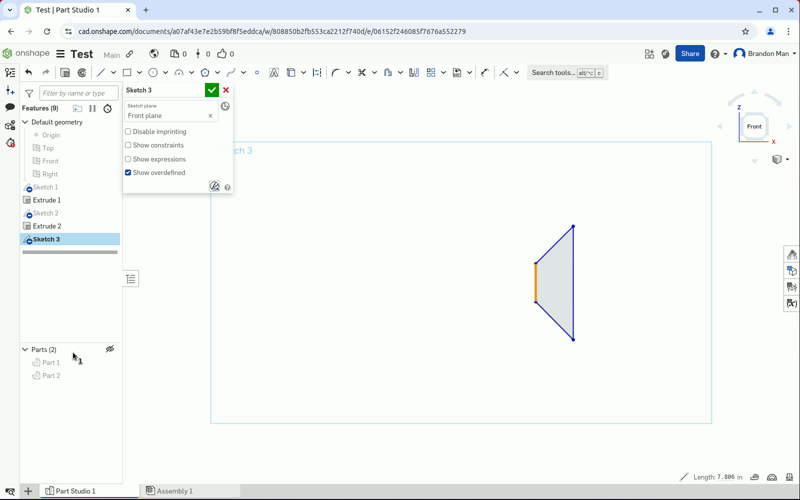
key(shift+y)
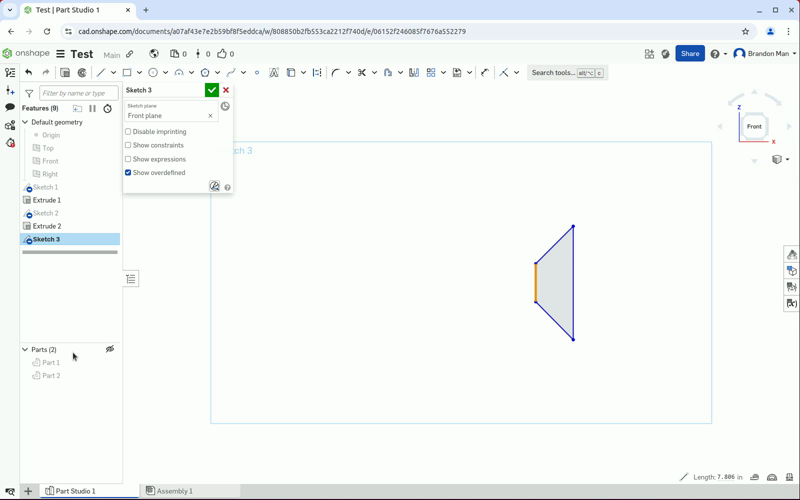
key(shift+e)
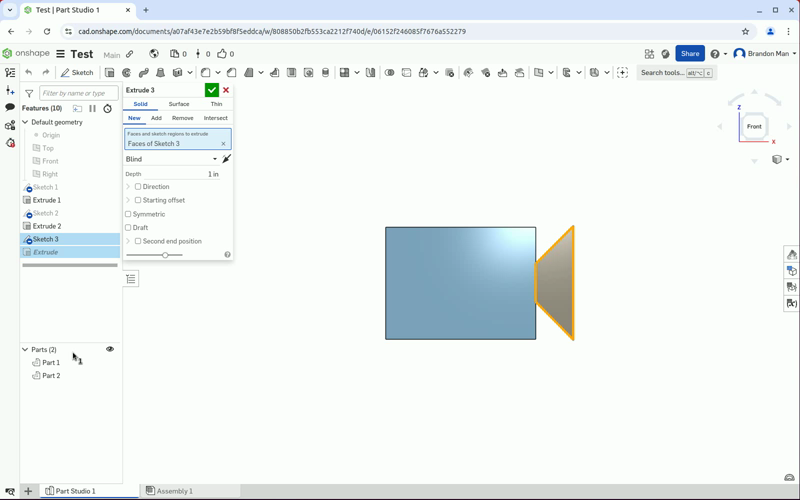
mouse_move(143, 106)
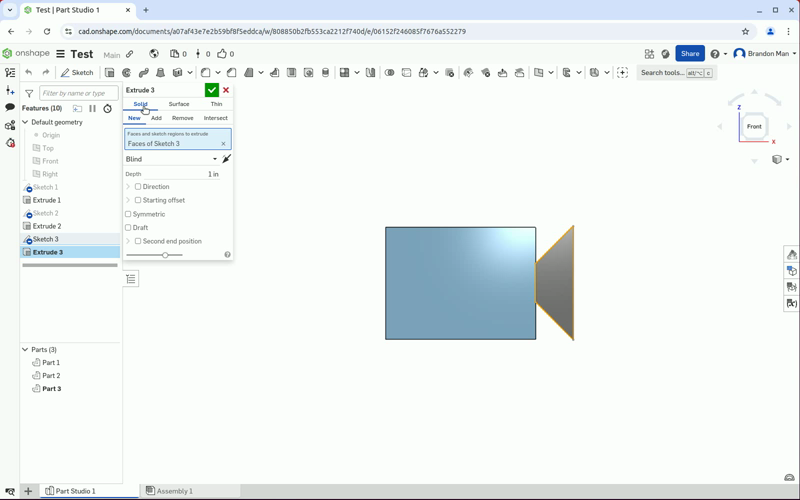
click(143, 106)
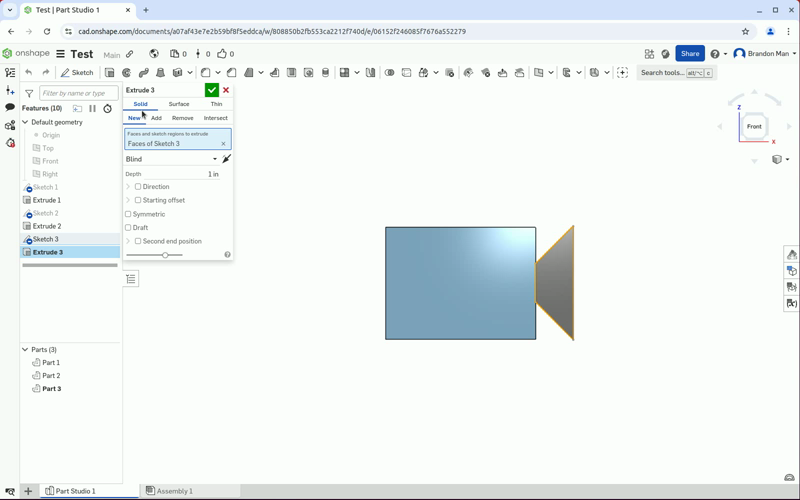
mouse_move(137, 120)
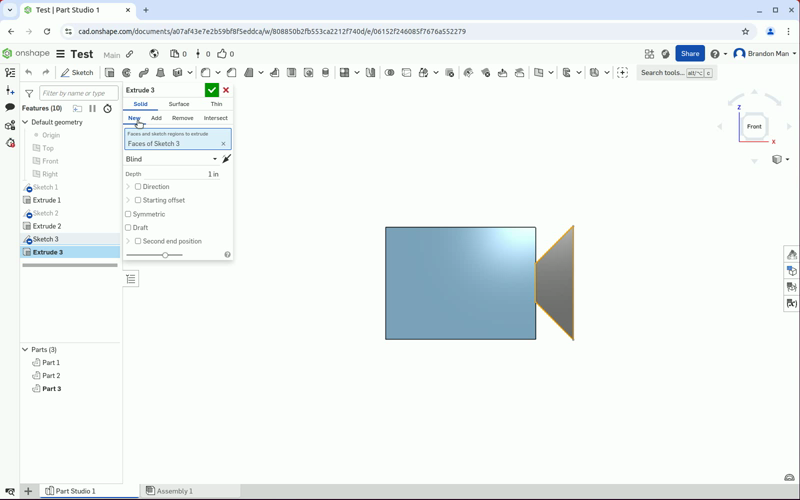
click(137, 120)
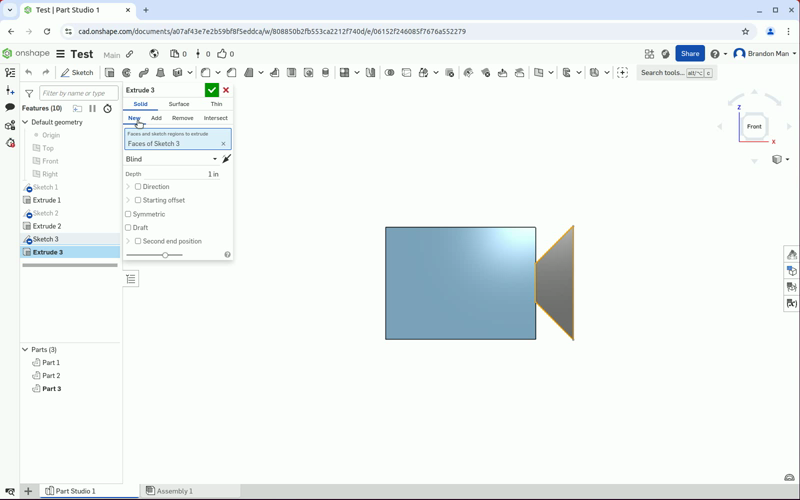
key(tab, 4)
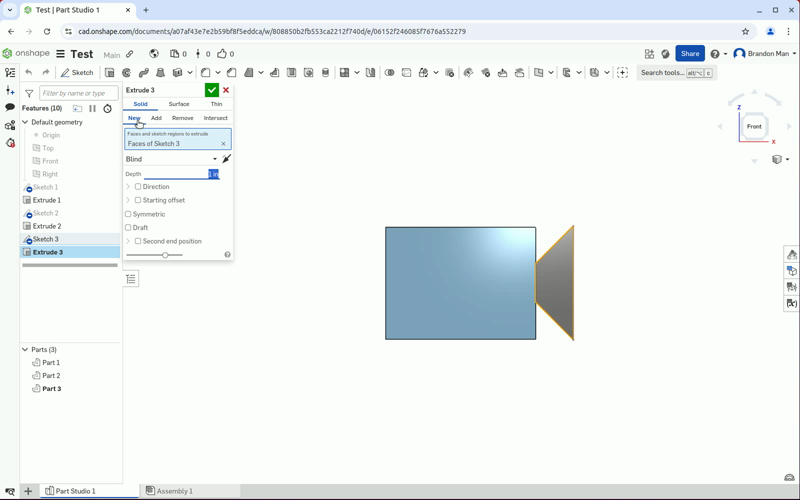
text(7.703)
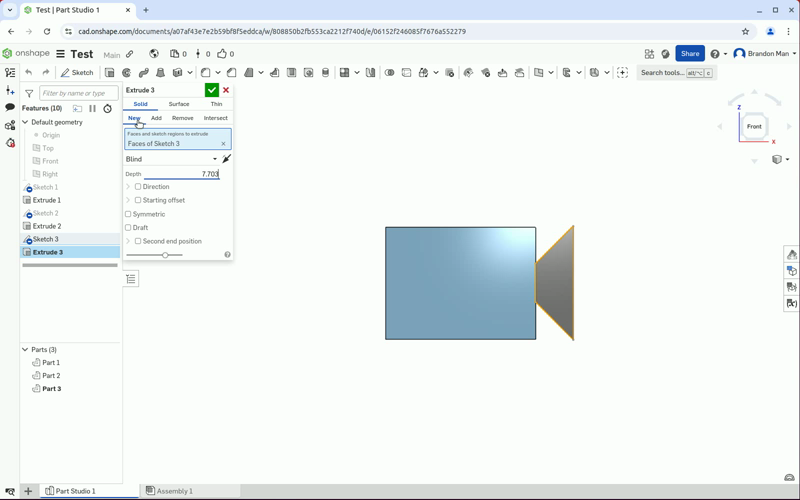
key(enter)
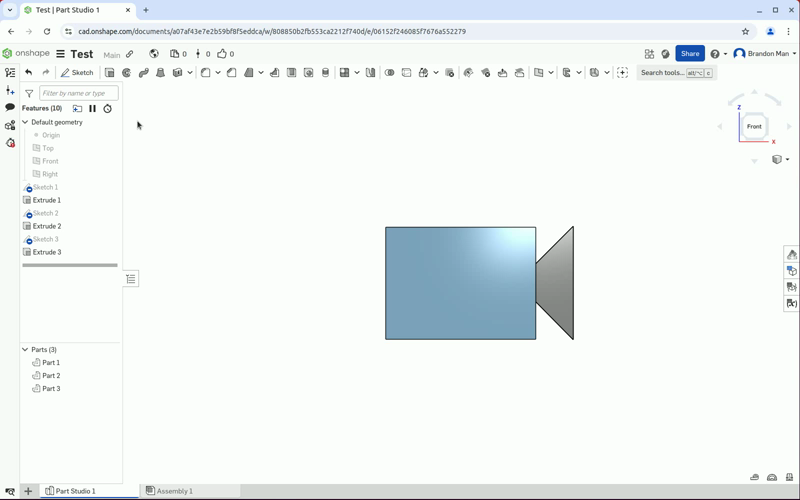
key(shift+h)
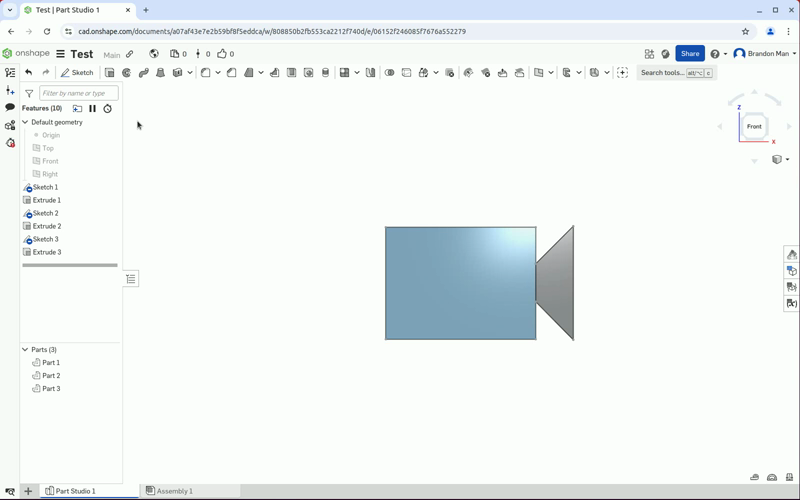
key(shift+h)
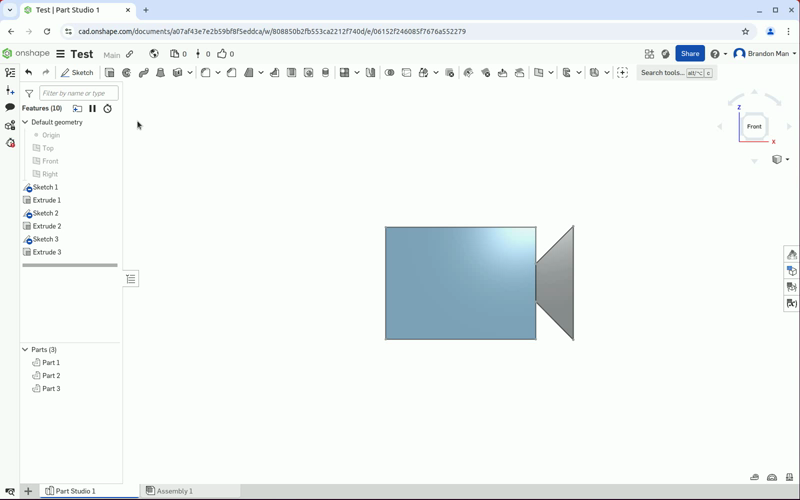
key(shift+7)
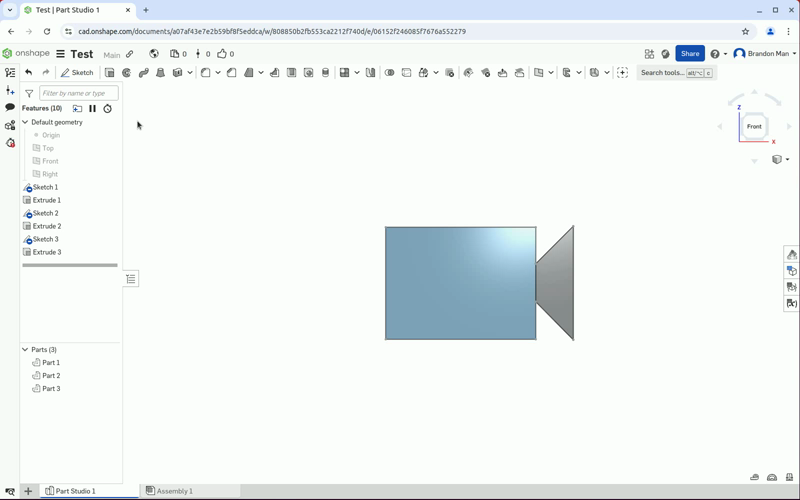
key(left, 2)
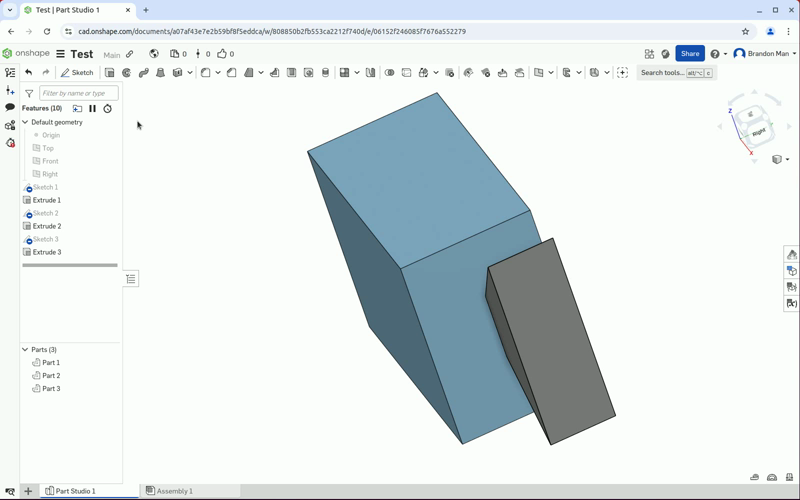
key(down, 2)
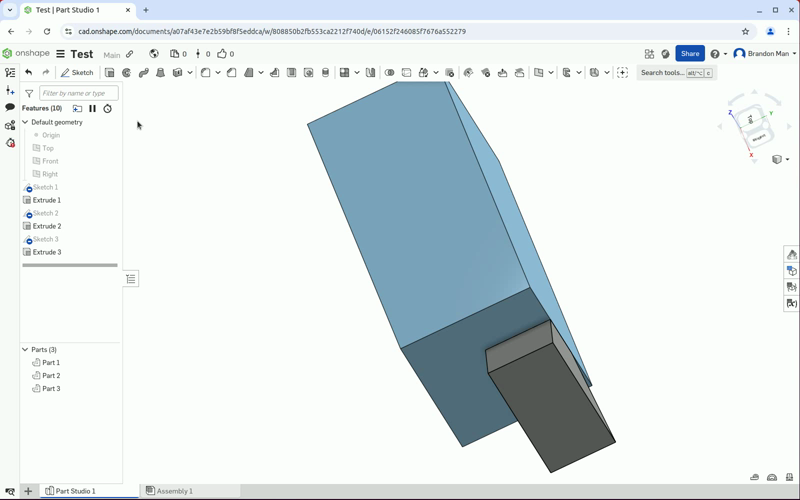
key(up, 2)
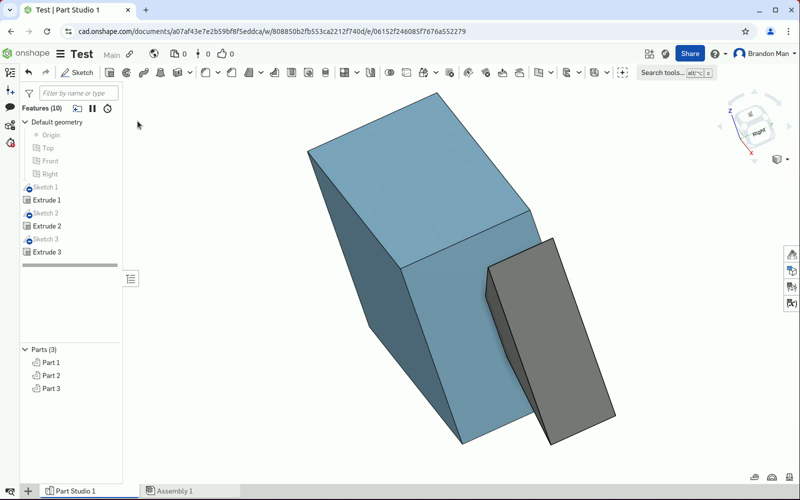
key(right, 2)
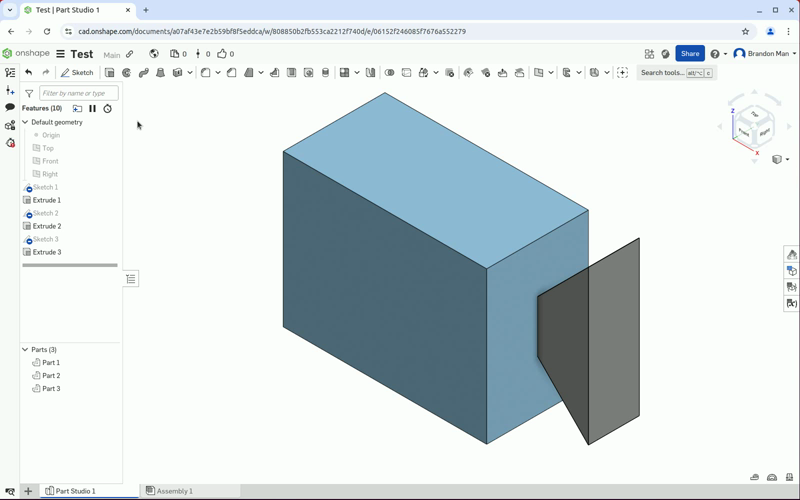
mouse_move(73, 189)
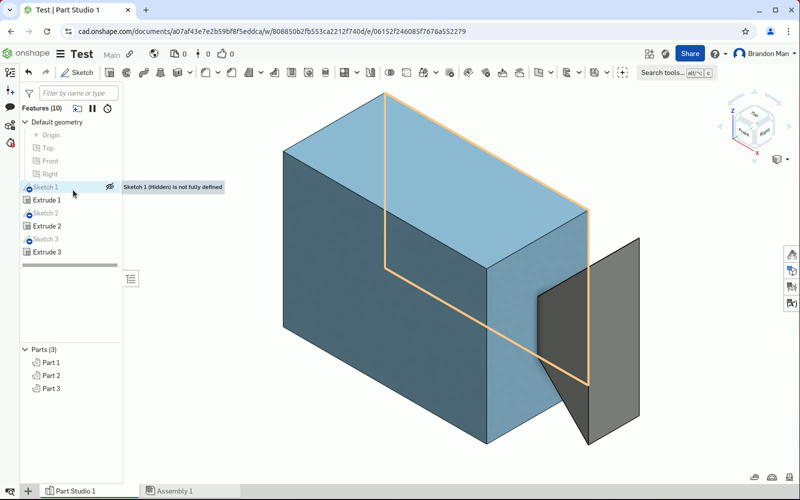
click(73, 189)